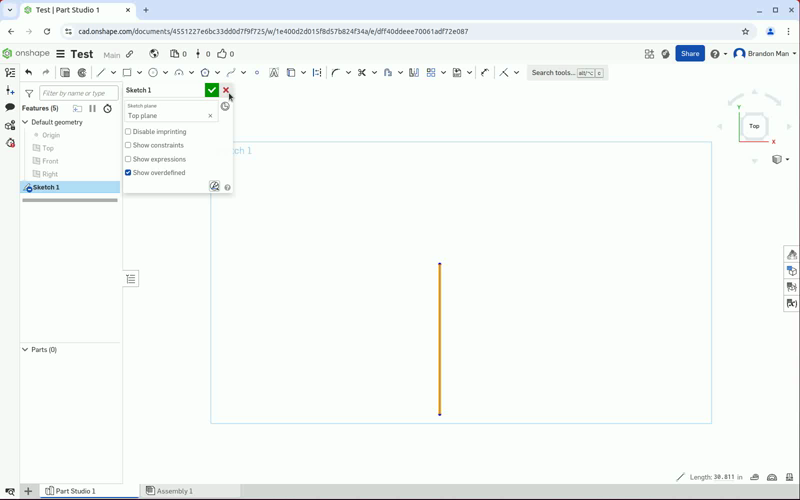
key(shift+h)
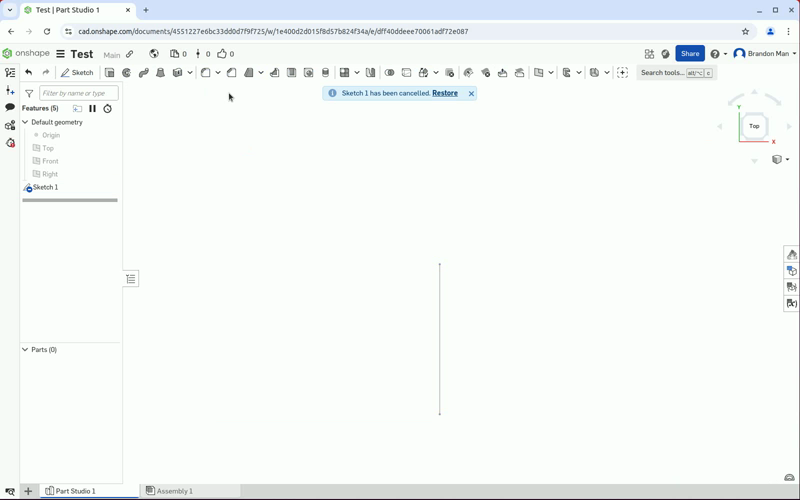
key(shift+s)
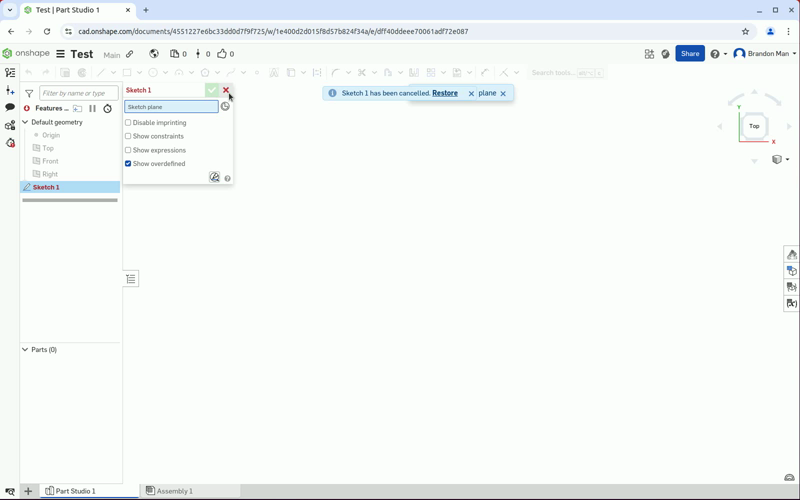
mouse_move(73, 150)
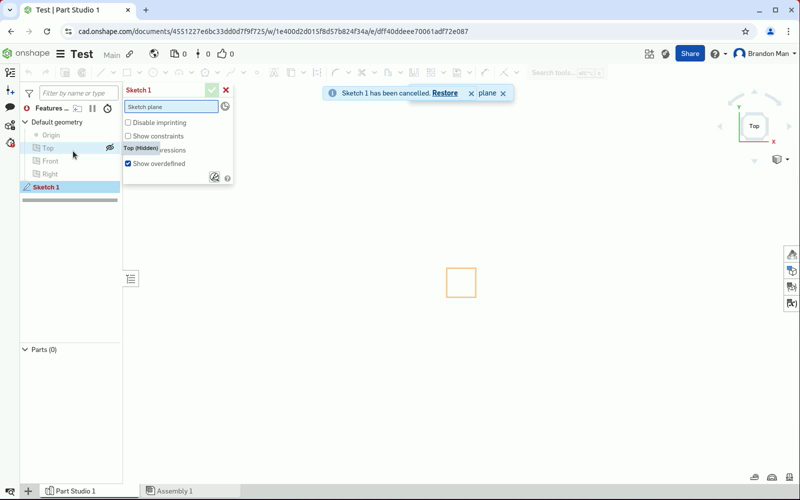
click(73, 150)
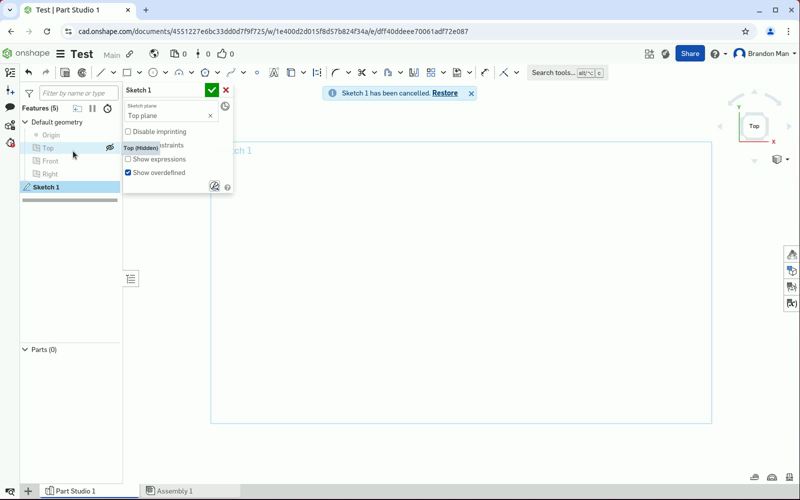
mouse_move(73, 352)
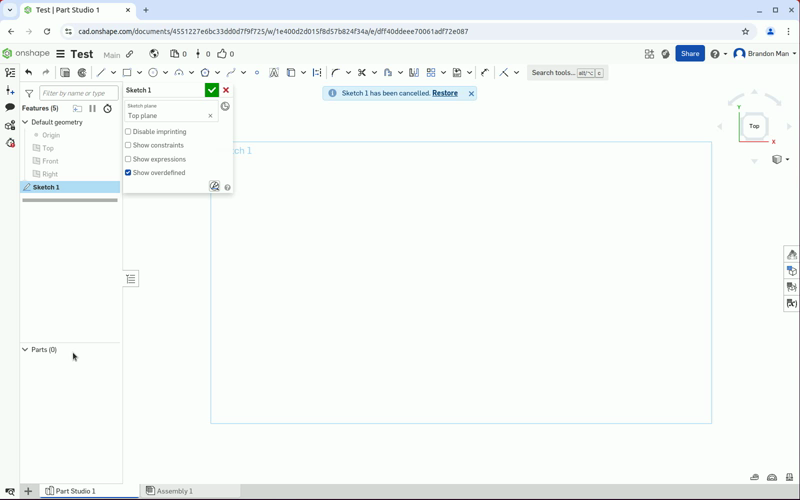
key(y)
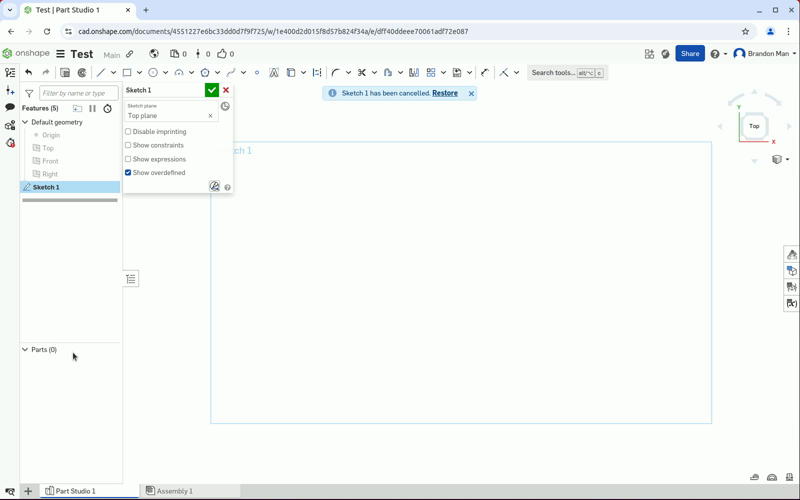
key(l)
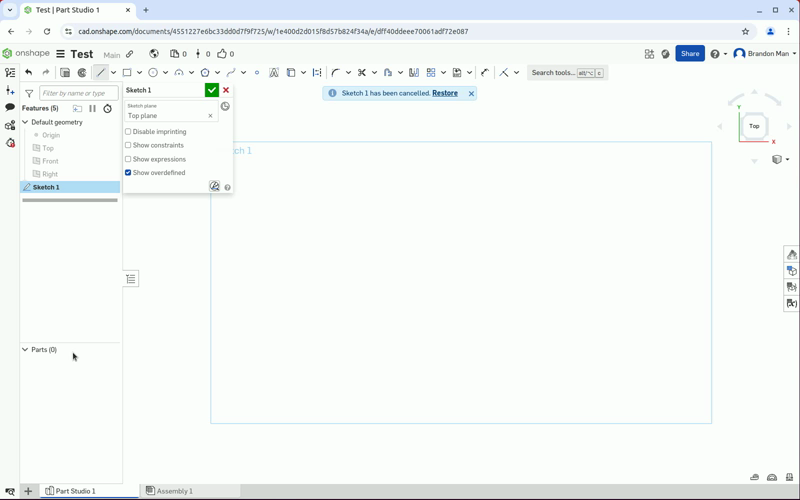
key_down(shift)
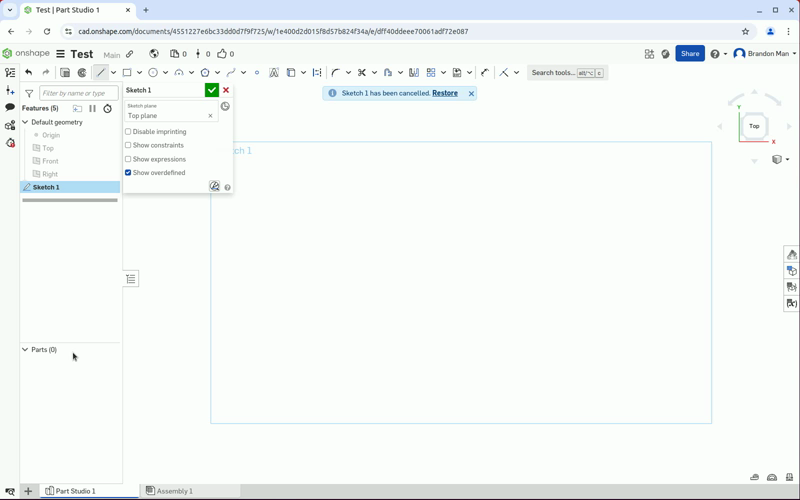
mouse_move(460, 282)
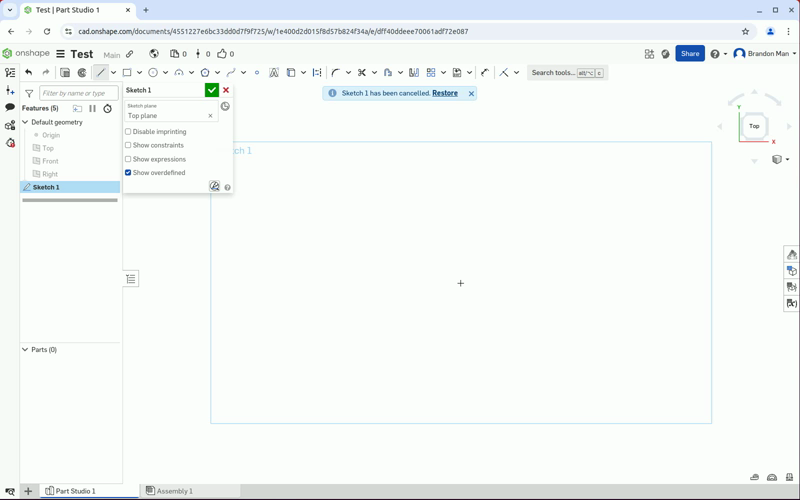
click(460, 282)
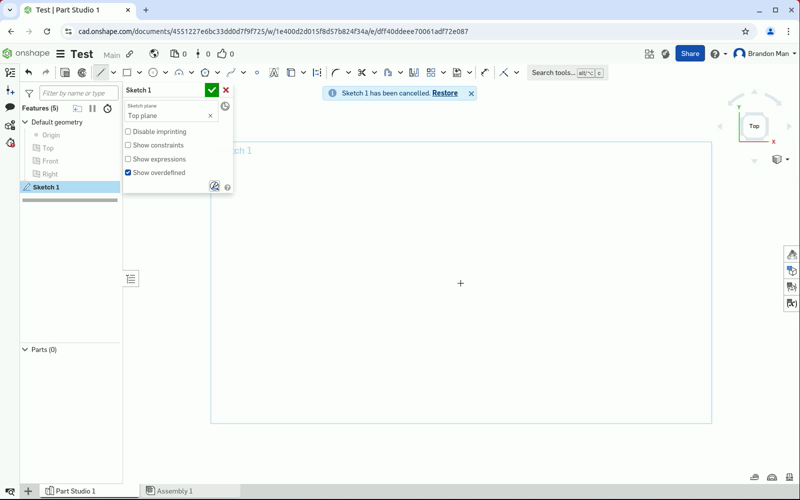
key_up(shift)
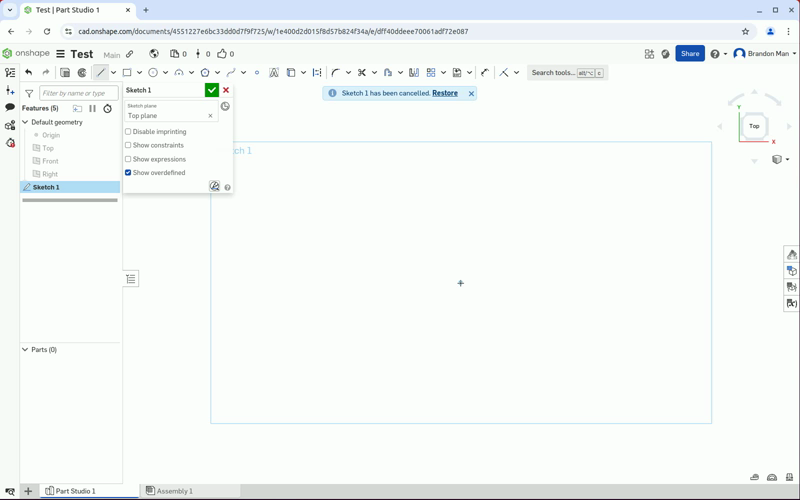
key_down(shift)
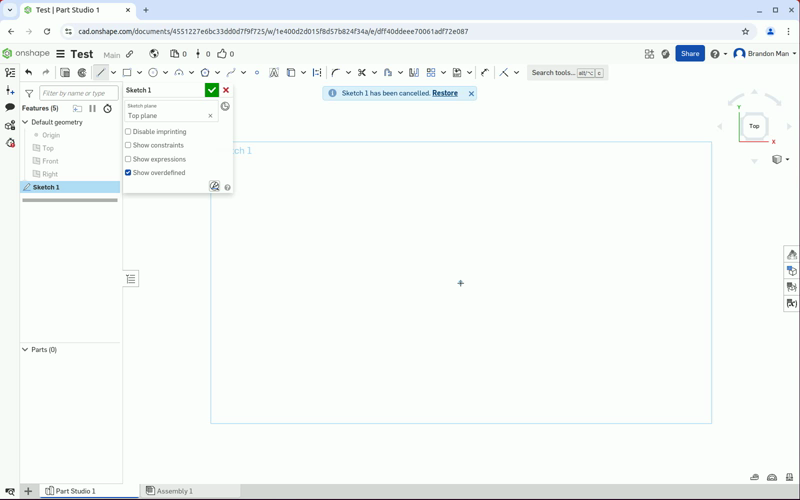
mouse_move(560, 282)
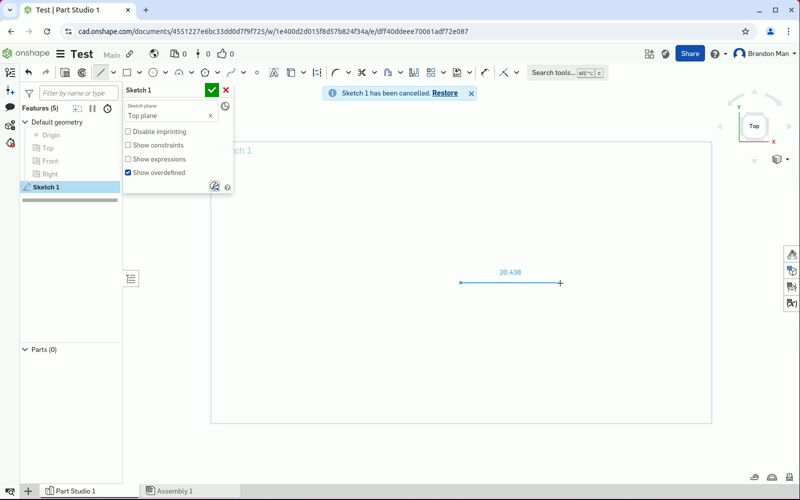
click(560, 282)
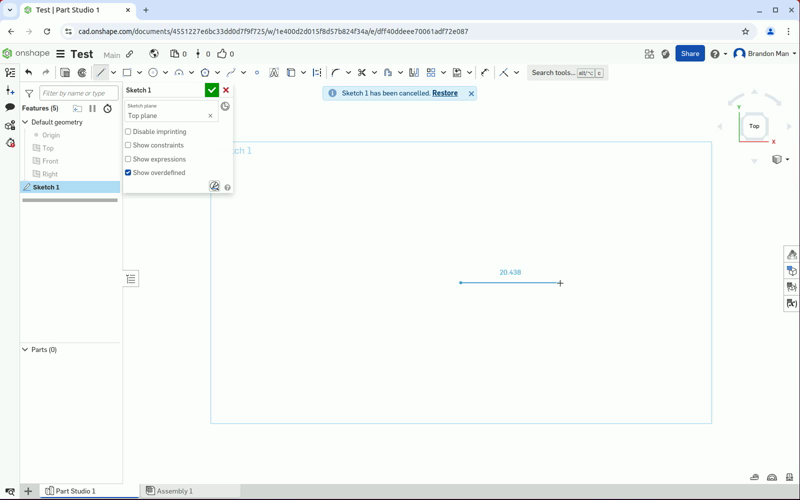
key_up(shift)
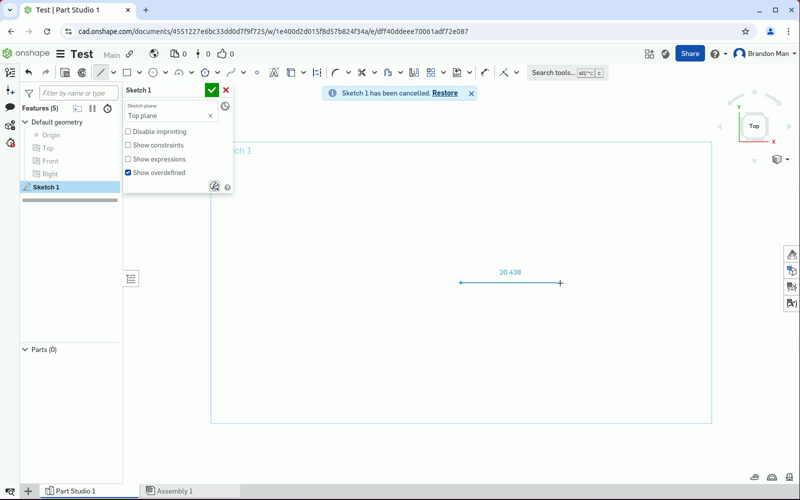
key_down(shift)
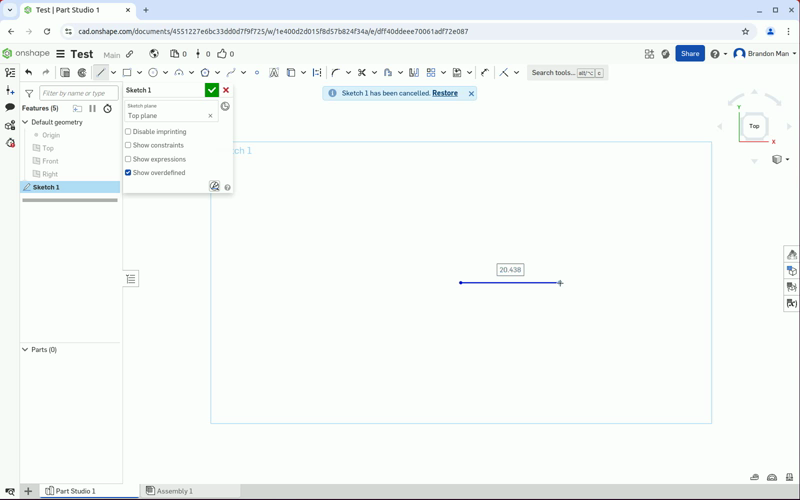
mouse_move(560, 183)
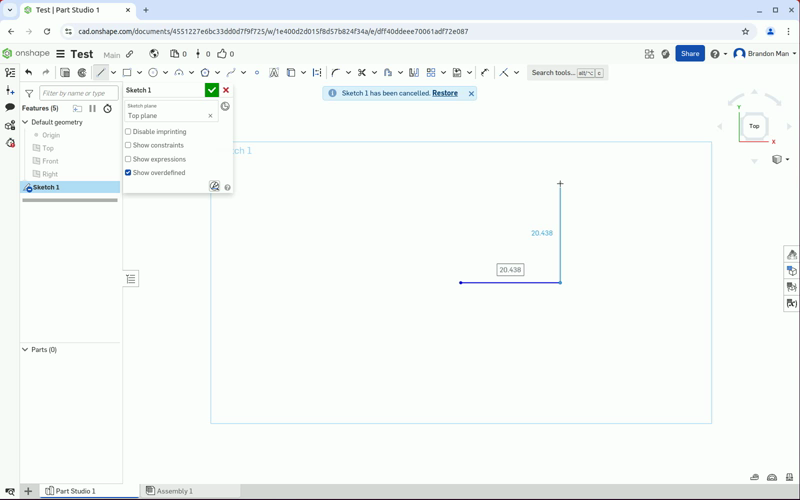
click(560, 183)
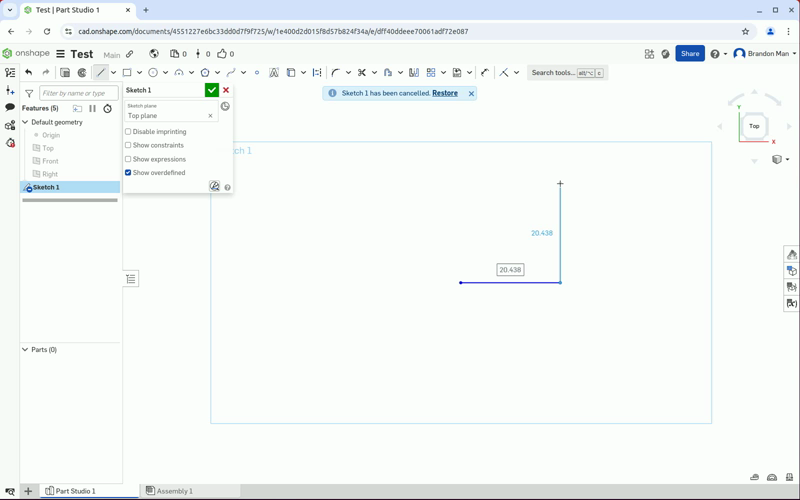
key_up(shift)
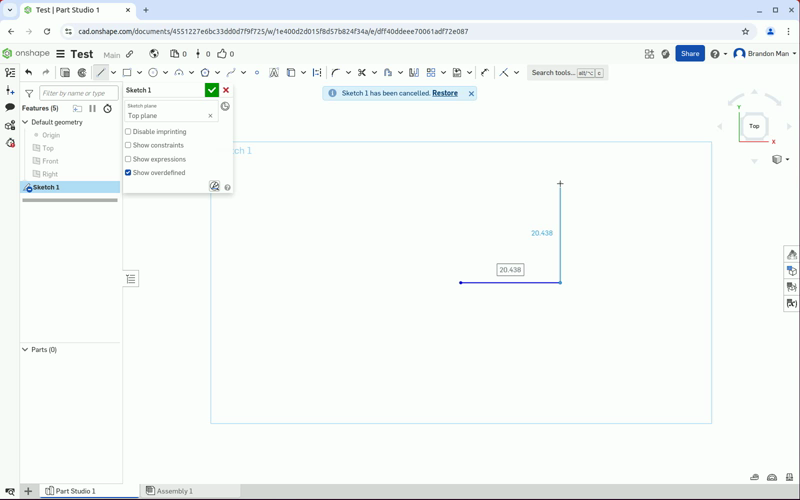
key_down(shift)
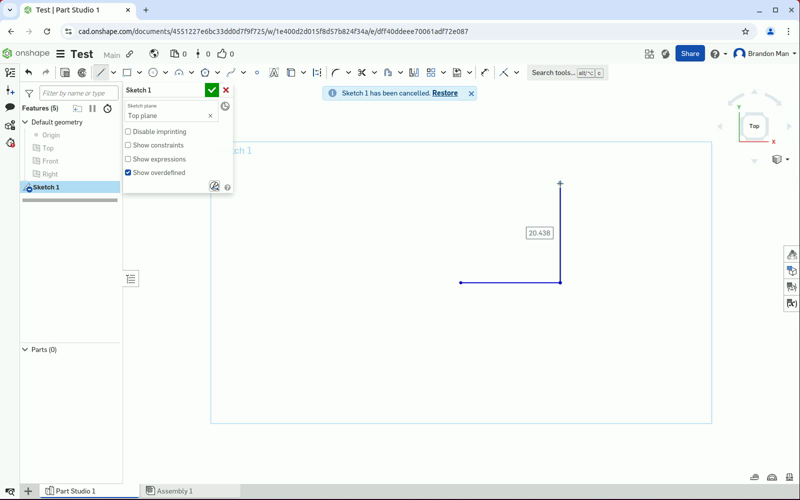
mouse_move(460, 183)
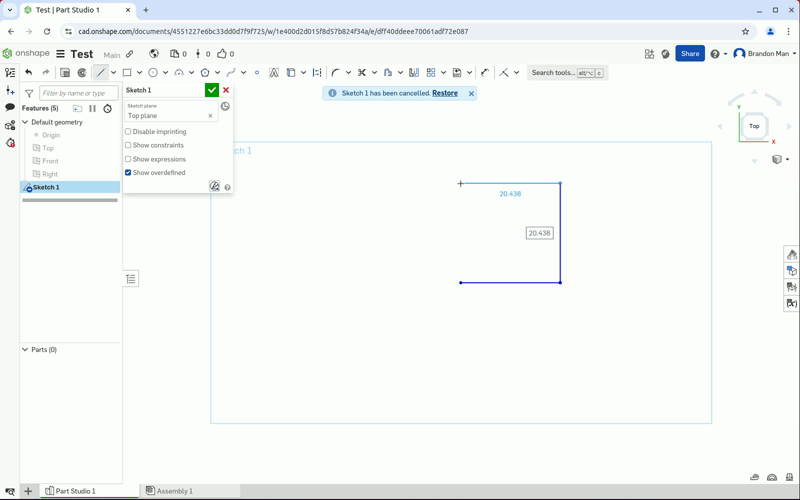
click(460, 183)
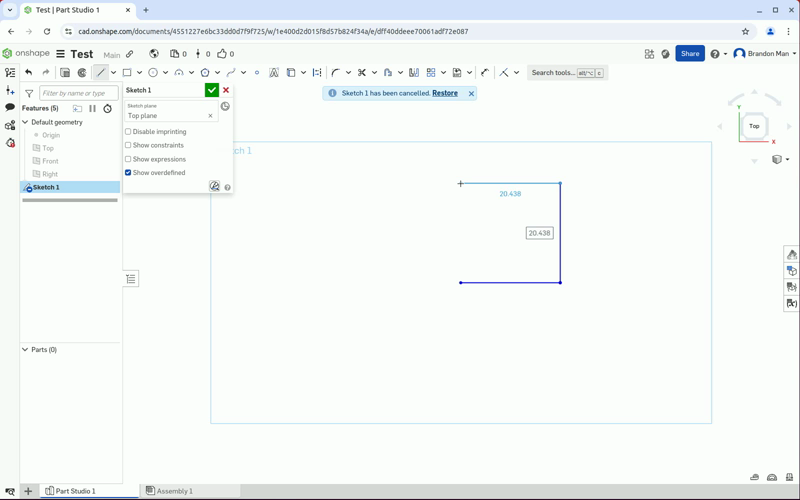
key_up(shift)
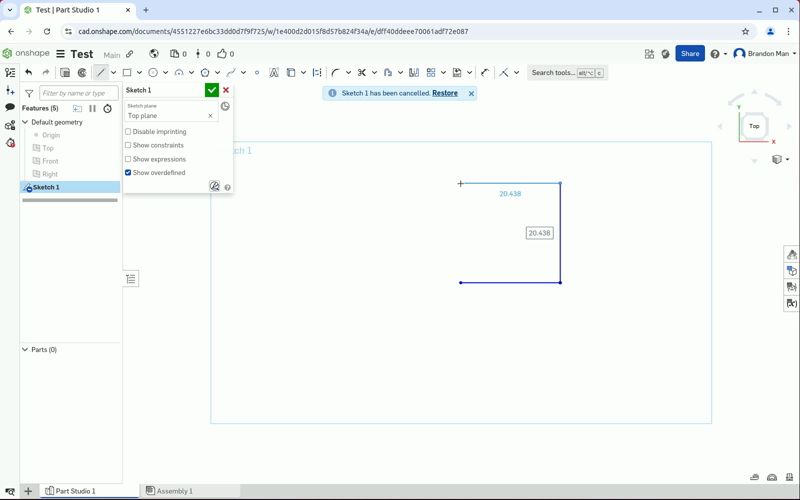
key_down(shift)
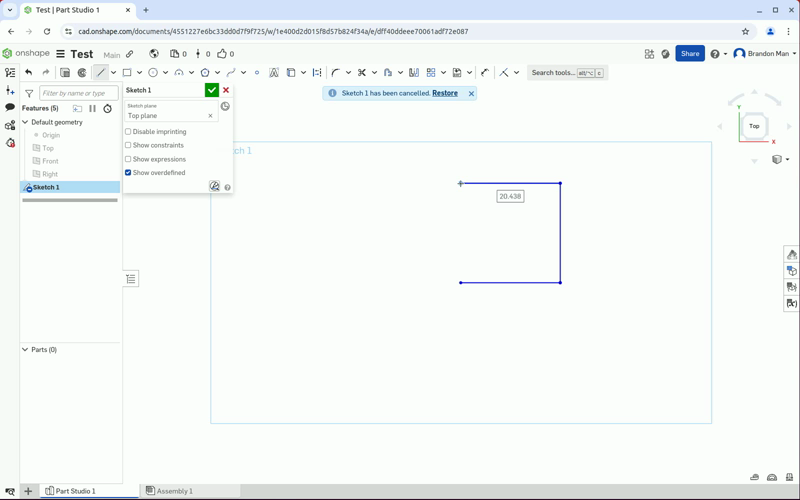
mouse_move(460, 282)
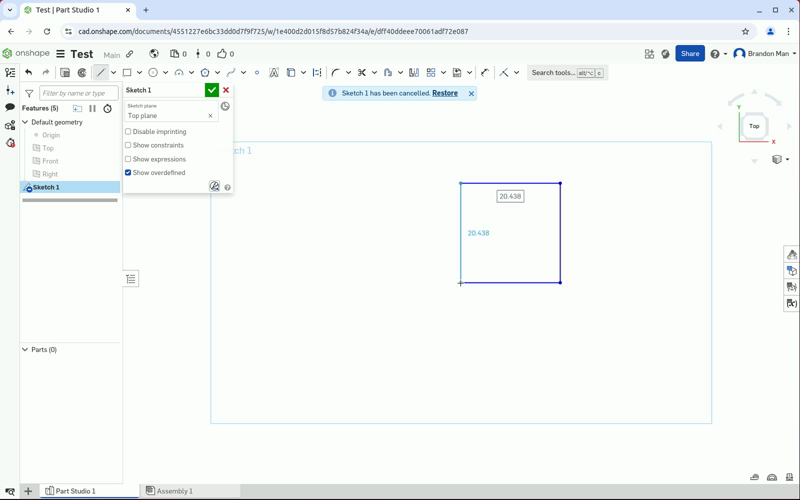
key_up(shift)
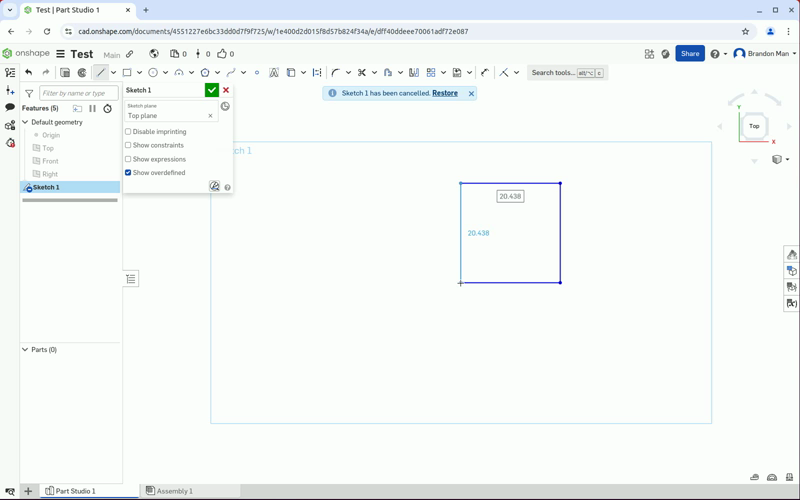
click(460, 282)
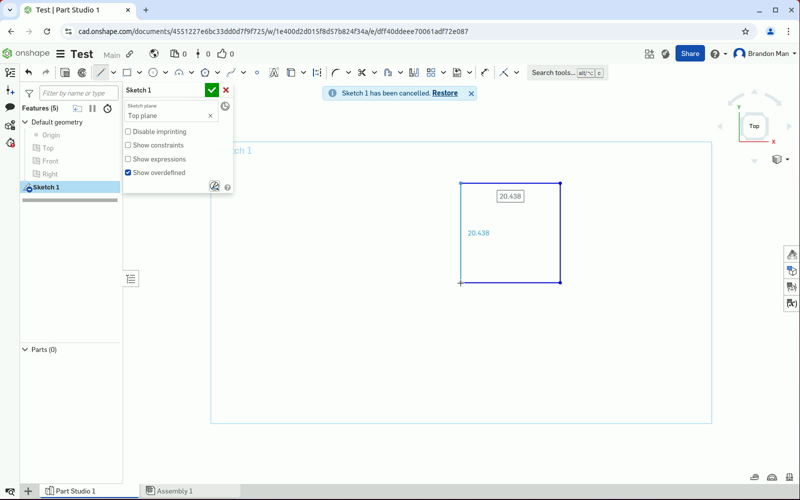
key(esc)
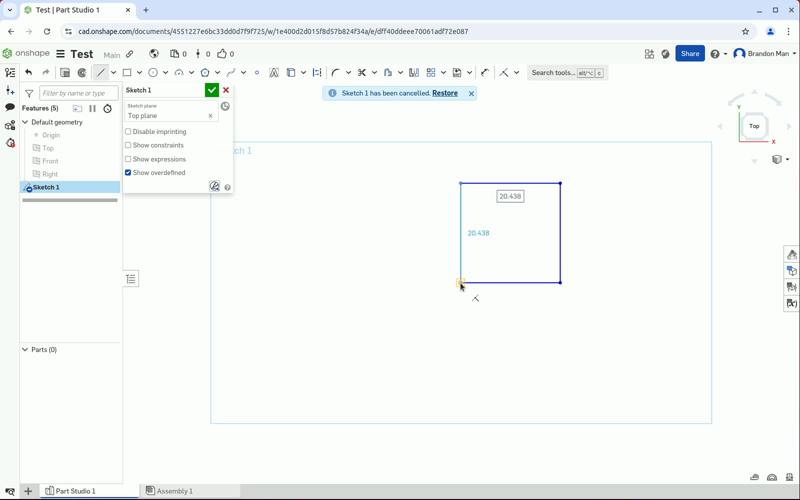
key(l)
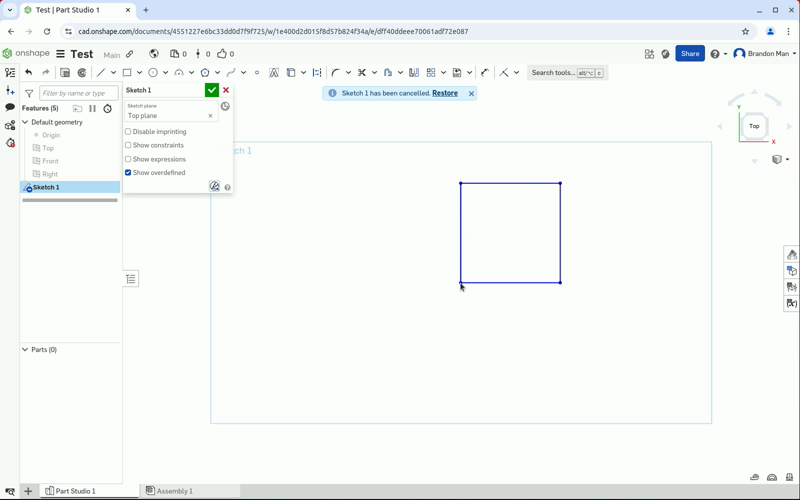
key_down(shift)
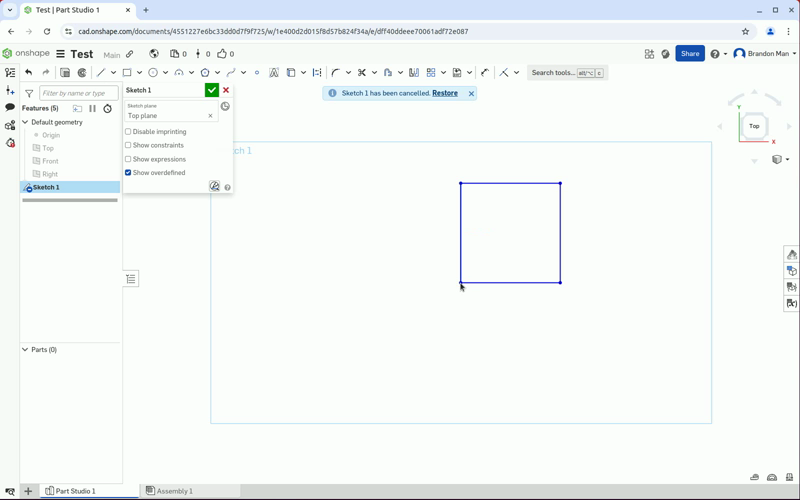
mouse_move(473, 270)
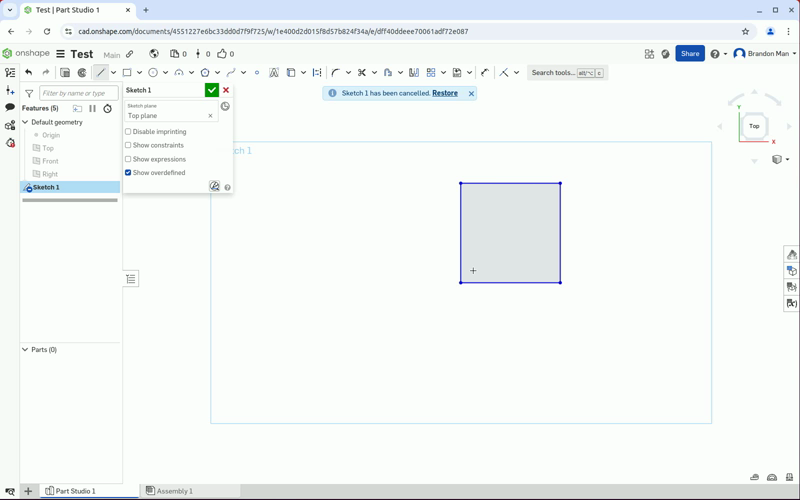
click(473, 270)
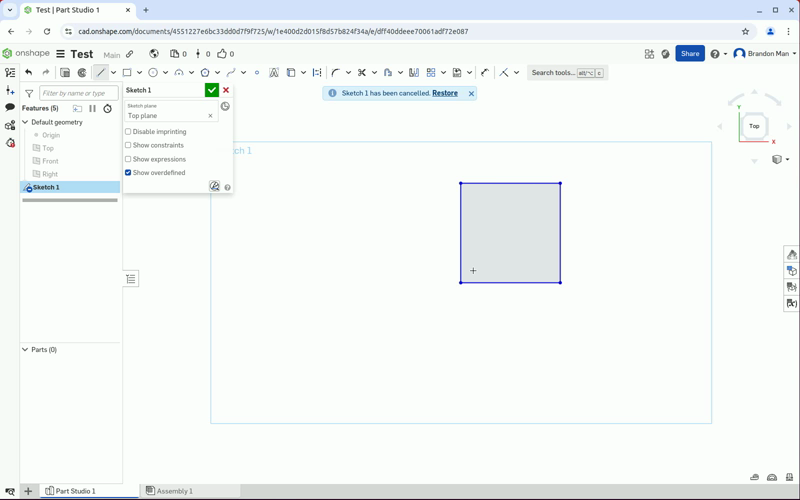
key_up(shift)
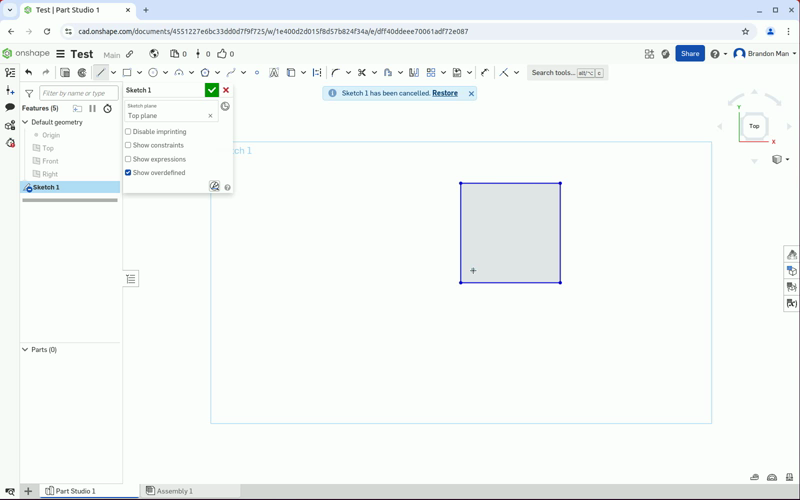
key_down(shift)
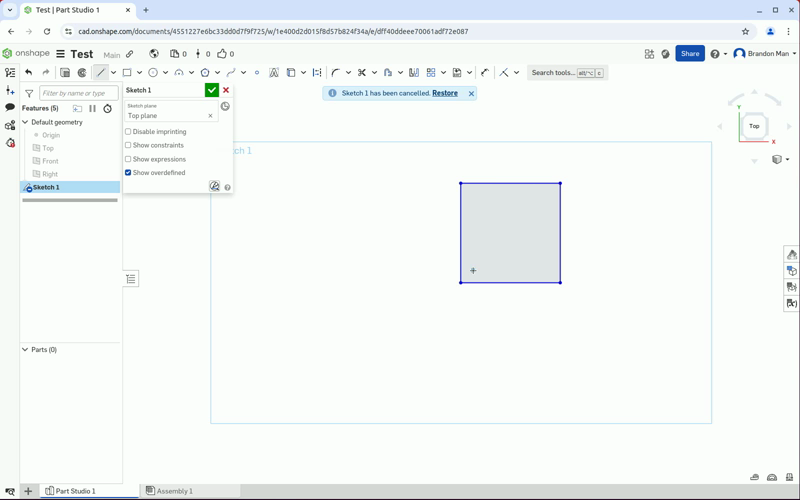
mouse_move(547, 270)
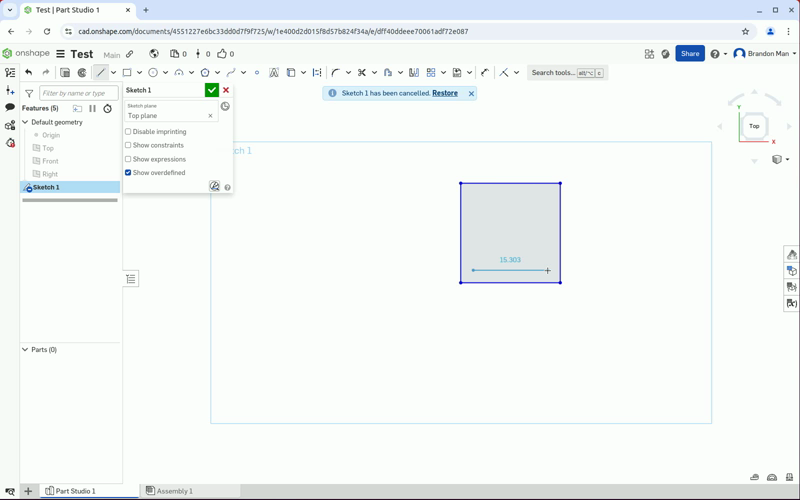
click(547, 270)
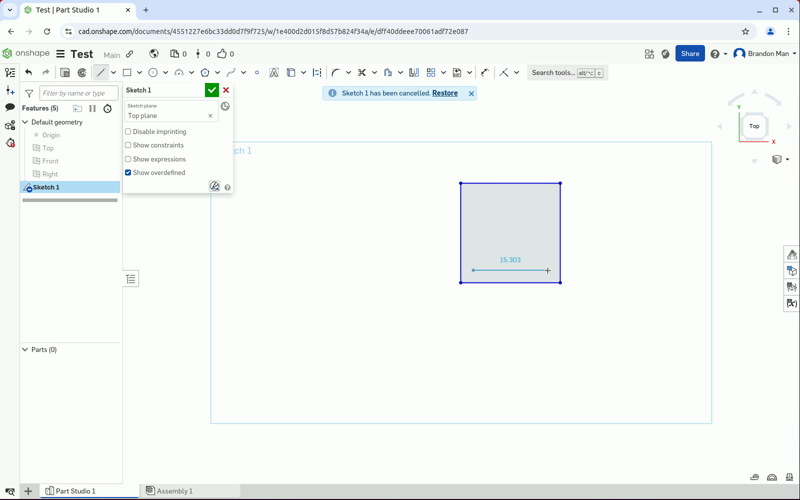
key_up(shift)
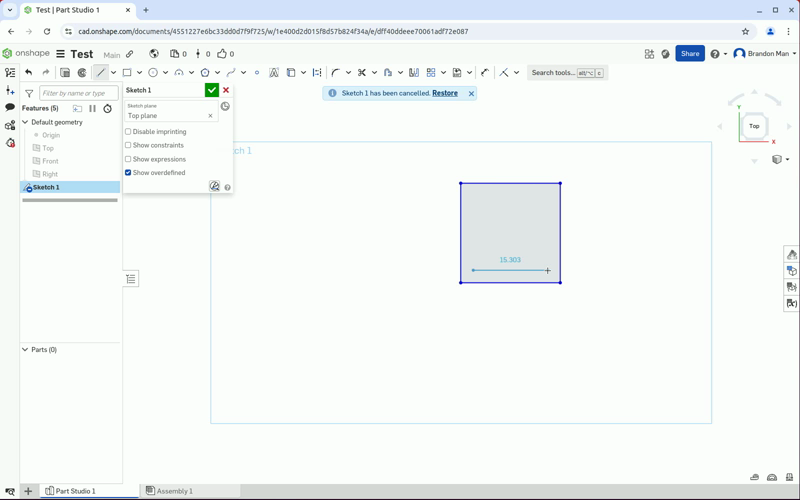
key_down(shift)
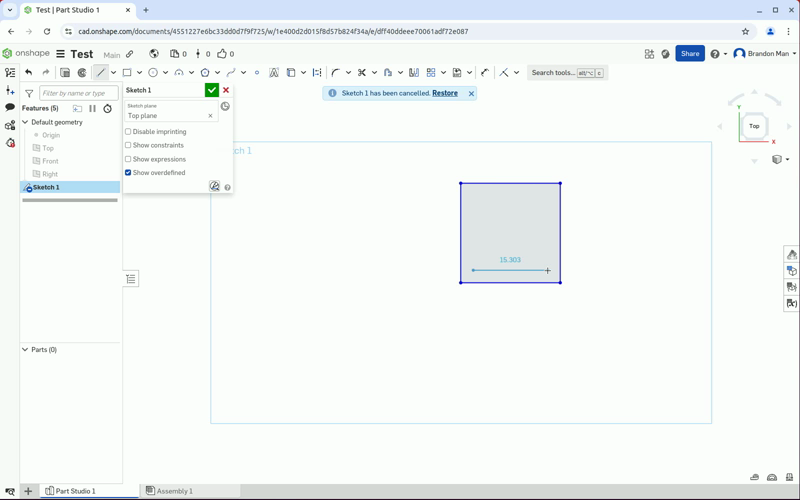
mouse_move(547, 195)
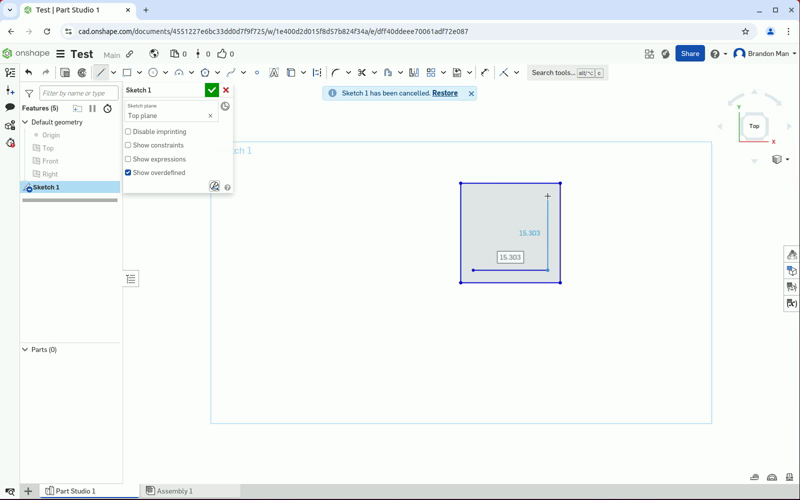
click(547, 195)
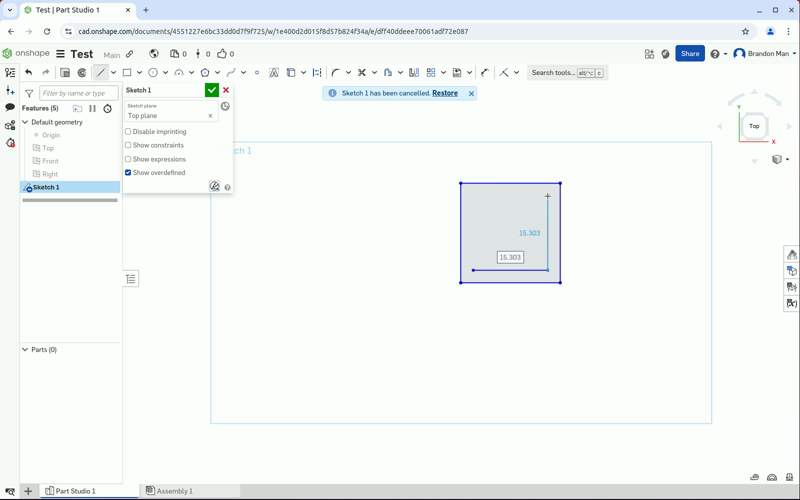
key_up(shift)
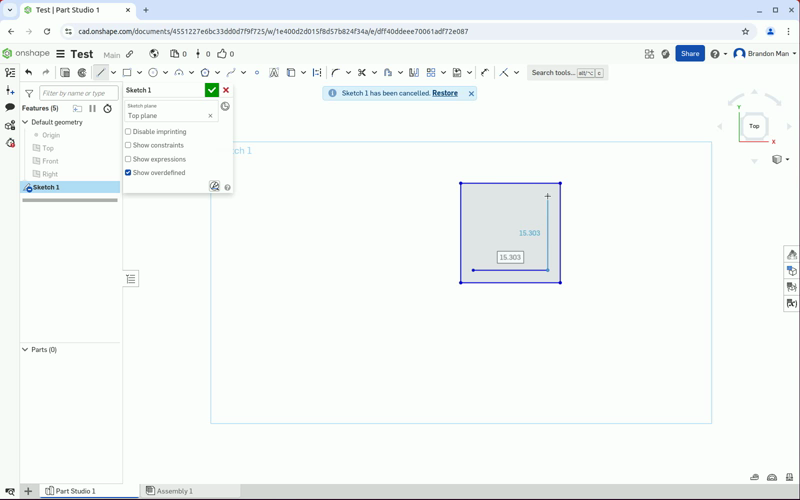
key_down(shift)
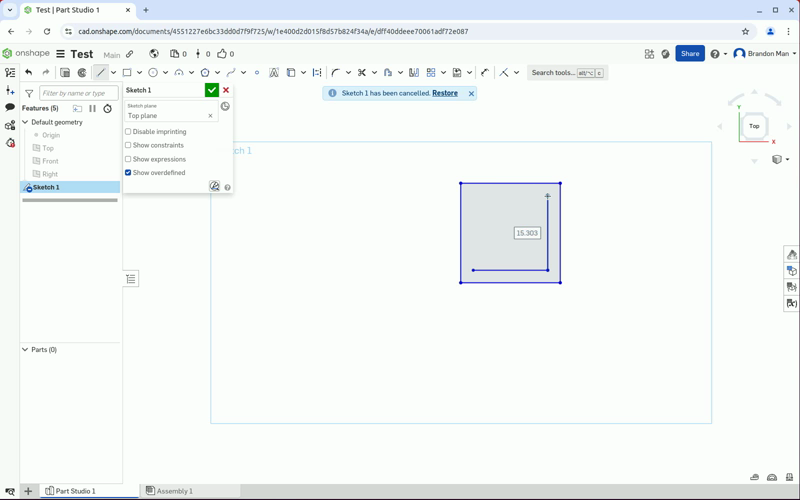
mouse_move(473, 195)
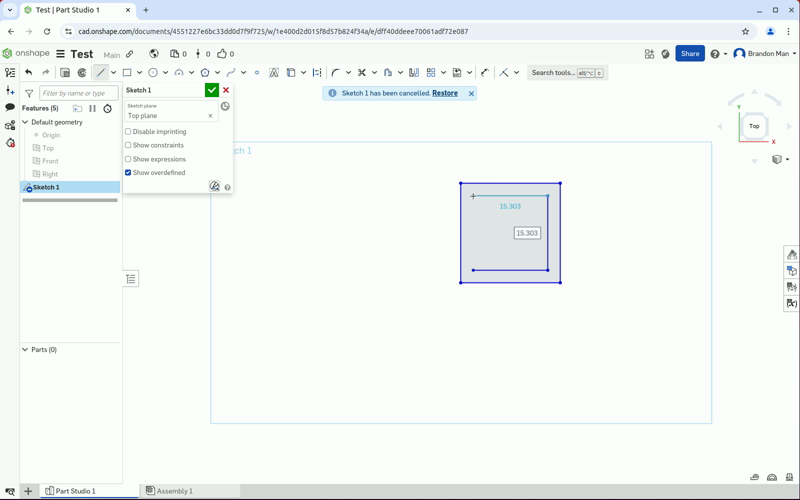
click(473, 195)
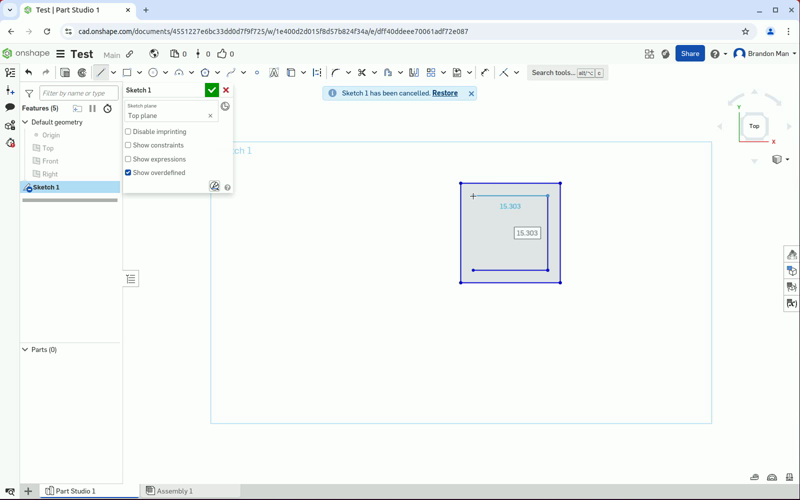
key_up(shift)
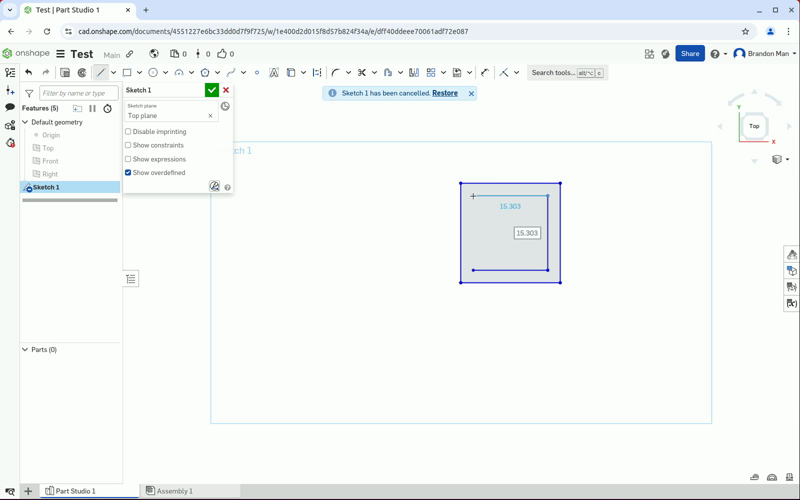
key_down(shift)
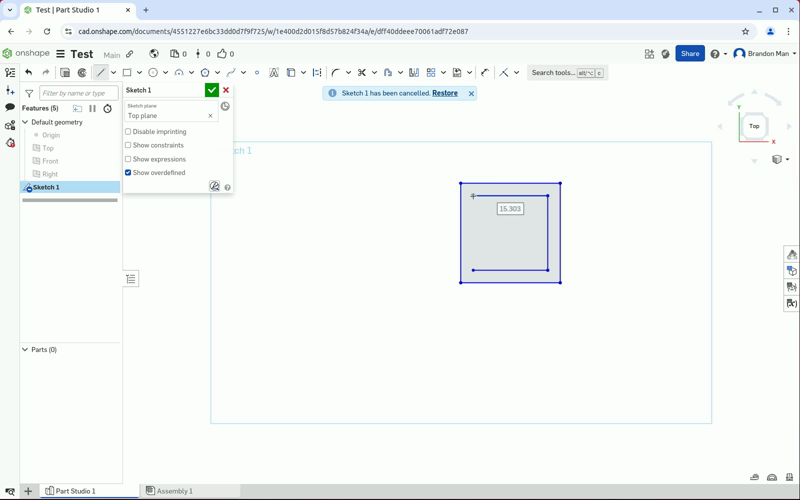
mouse_move(473, 270)
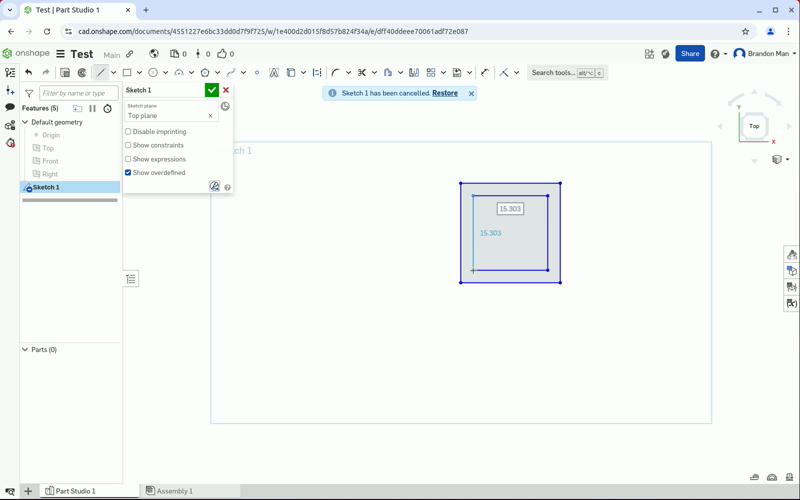
key_up(shift)
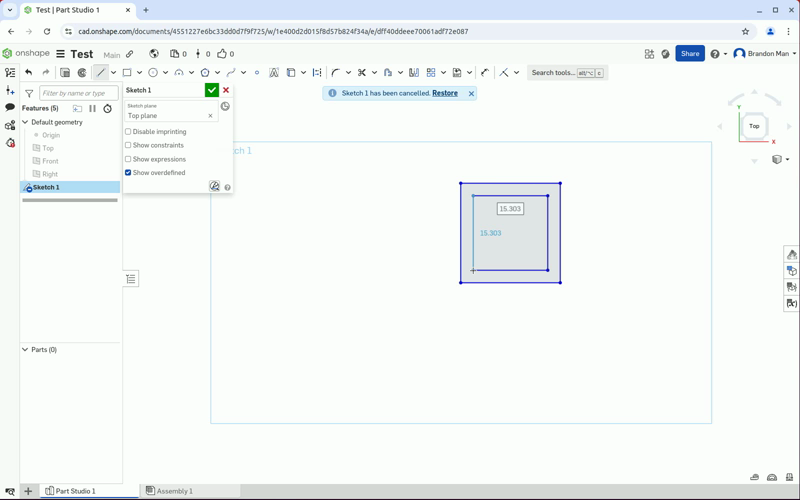
click(473, 270)
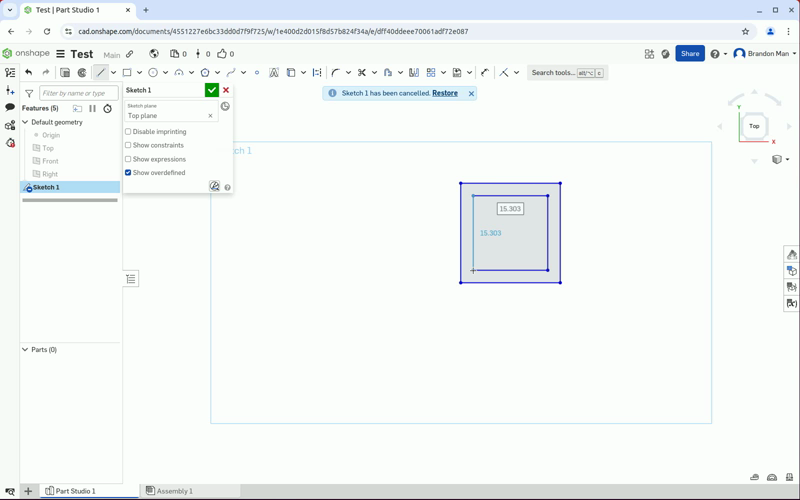
key(esc)
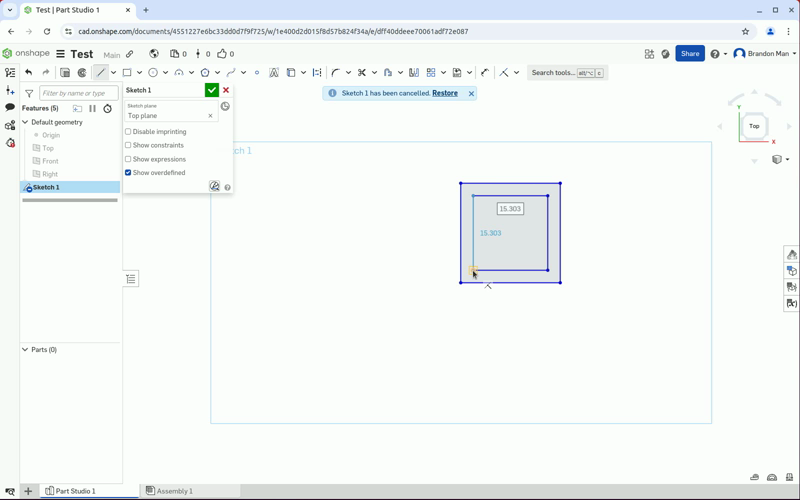
mouse_move(478, 189)
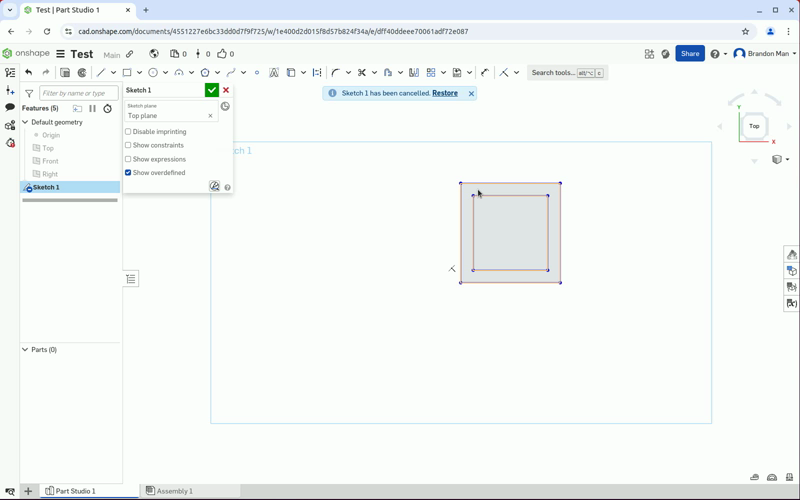
click(478, 189)
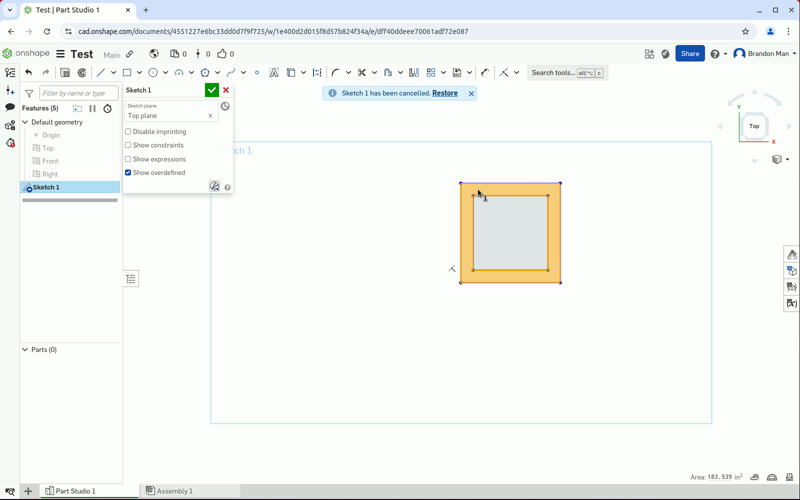
mouse_move(73, 352)
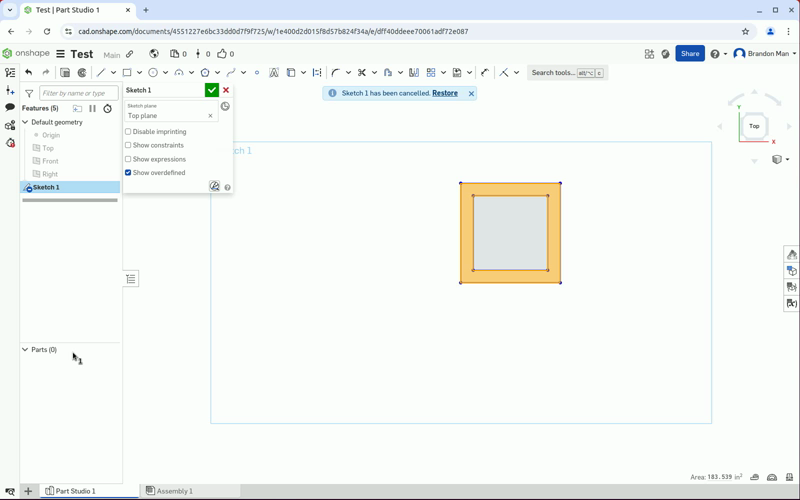
key(shift+y)
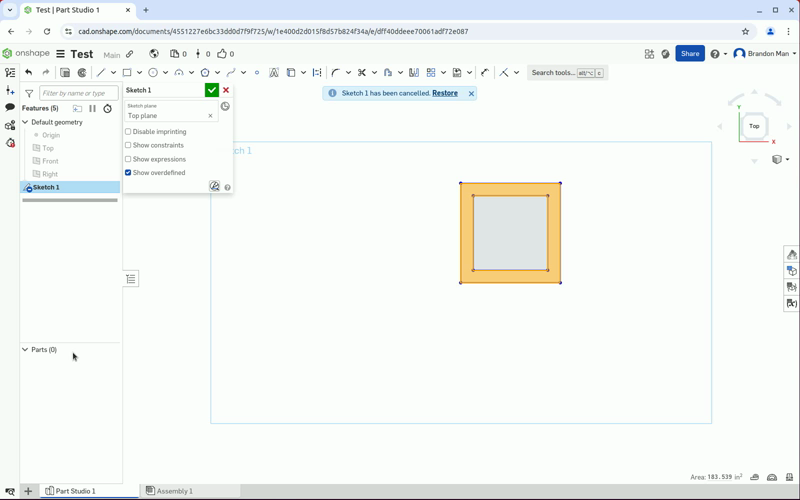
key(shift+e)
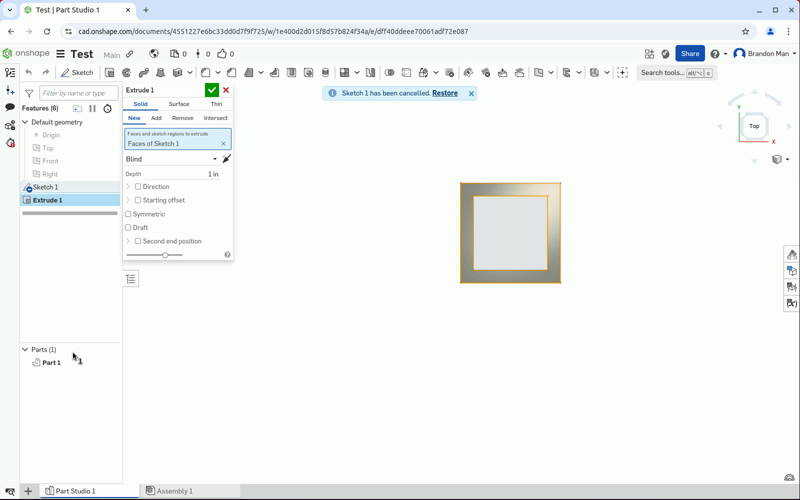
mouse_move(143, 106)
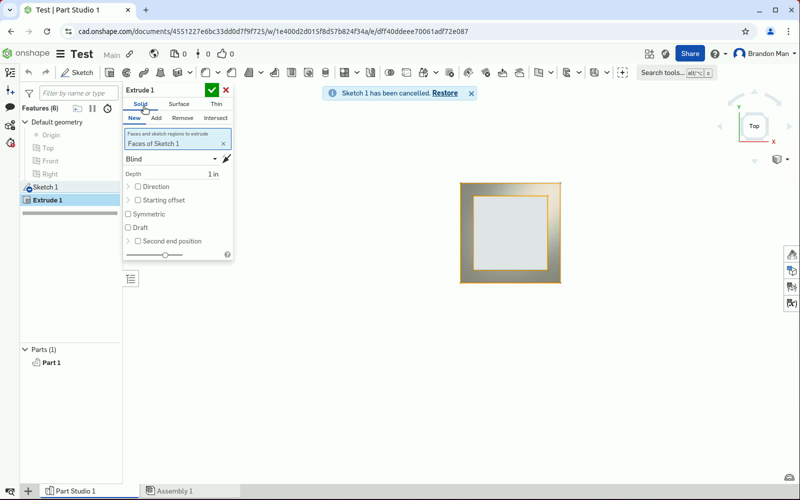
click(143, 106)
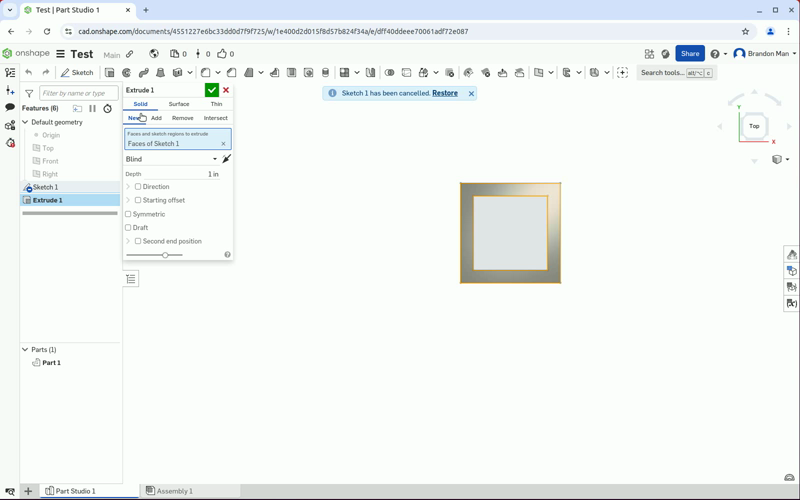
mouse_move(137, 120)
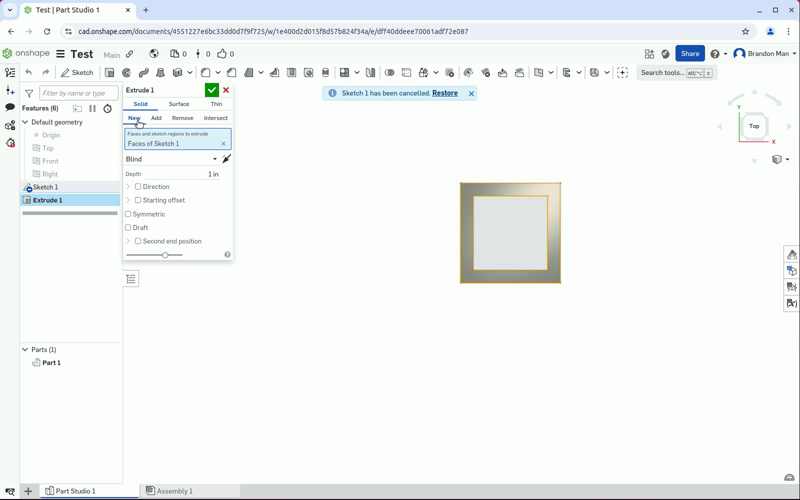
click(137, 120)
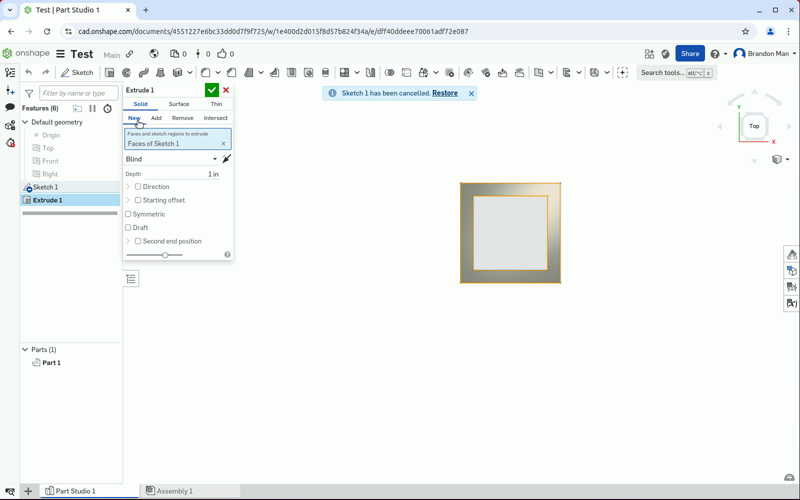
key(tab, 4)
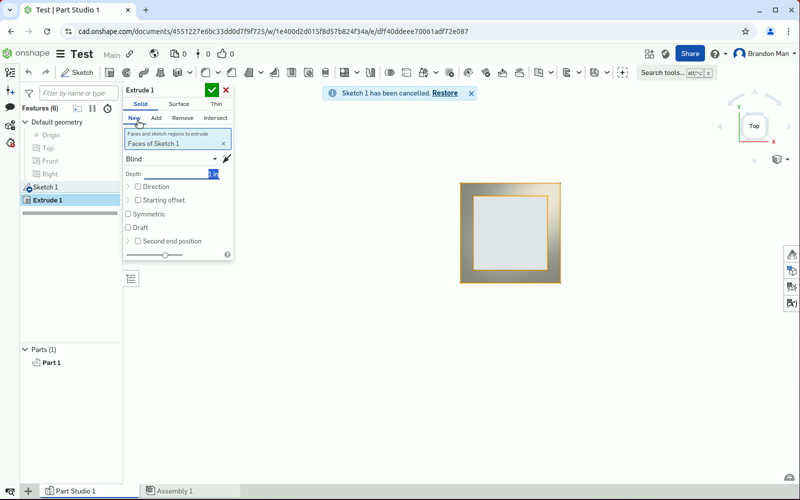
text(2.648)
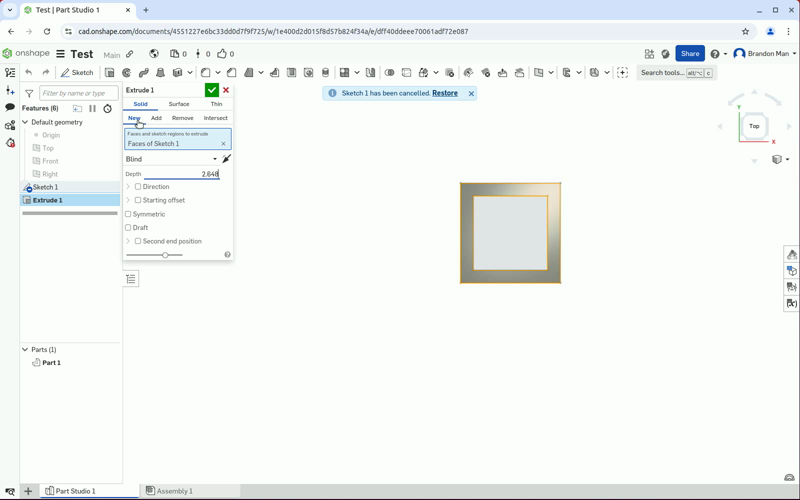
key(enter)
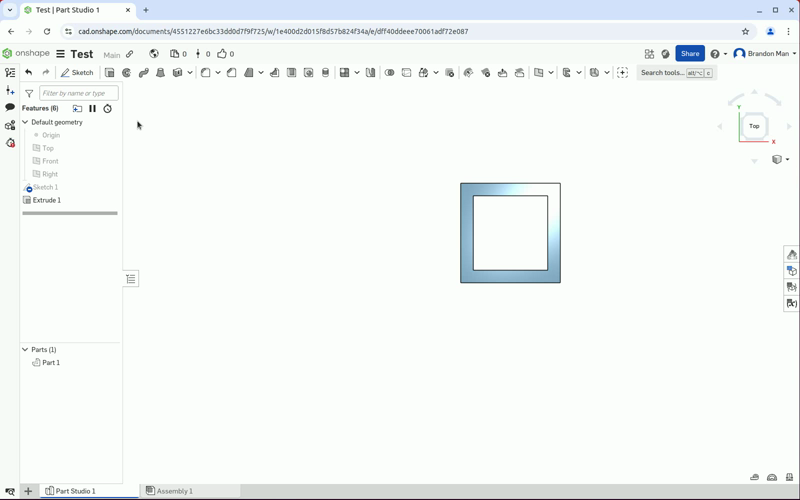
key(shift+h)
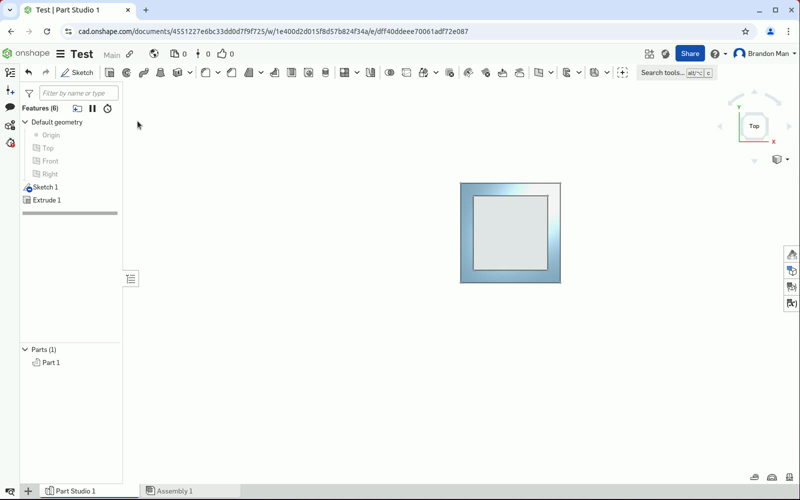
key(shift+h)
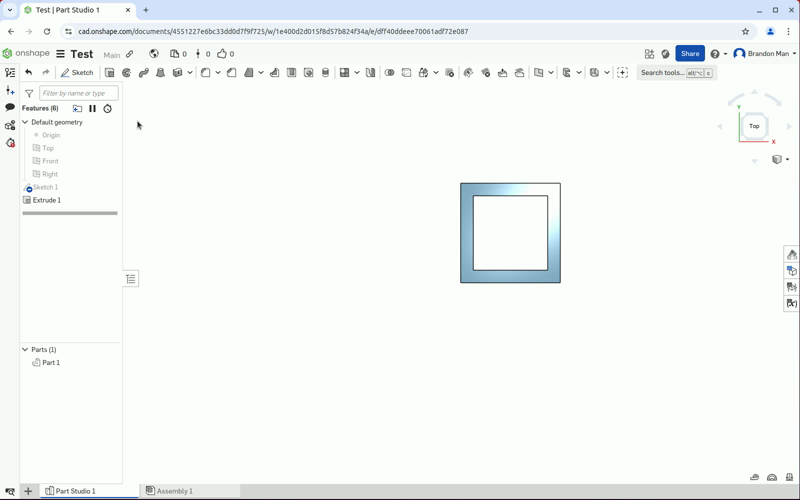
mouse_move(73, 189)
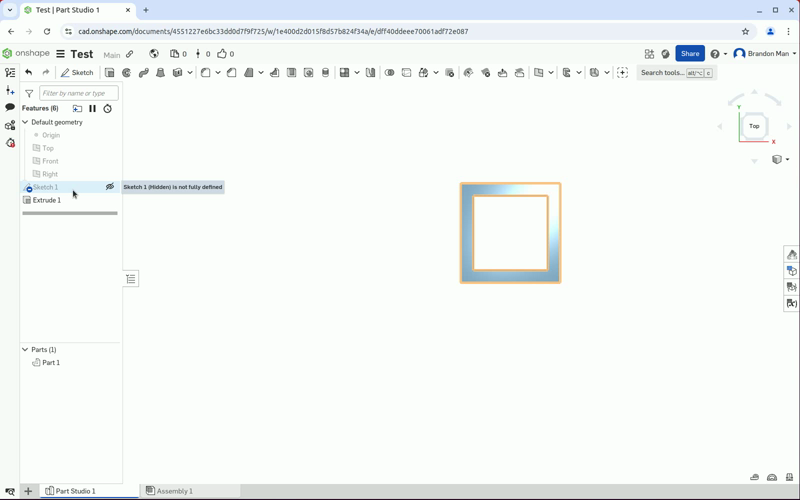
click(73, 189)
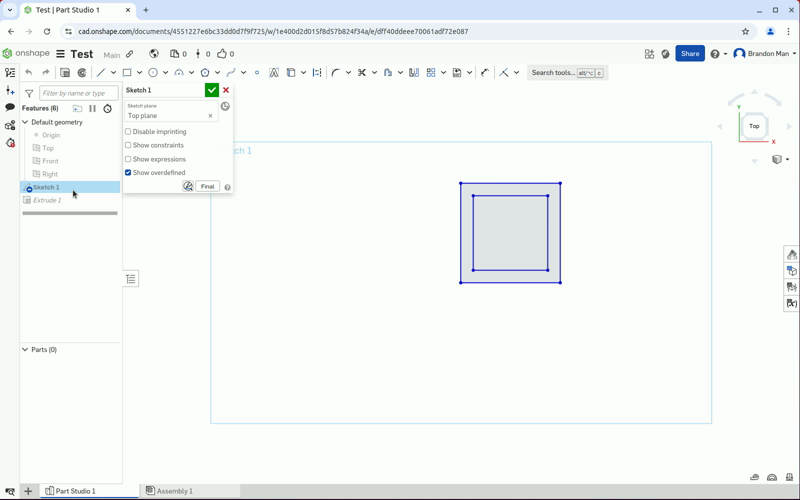
mouse_move(229, 92)
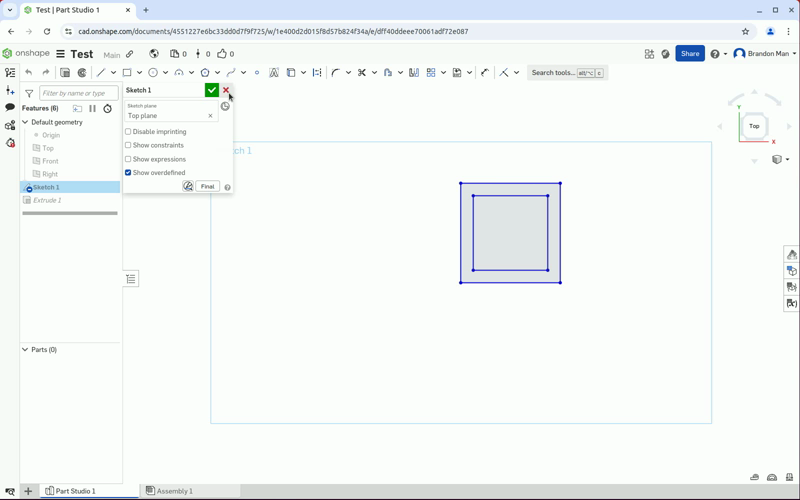
click(229, 92)
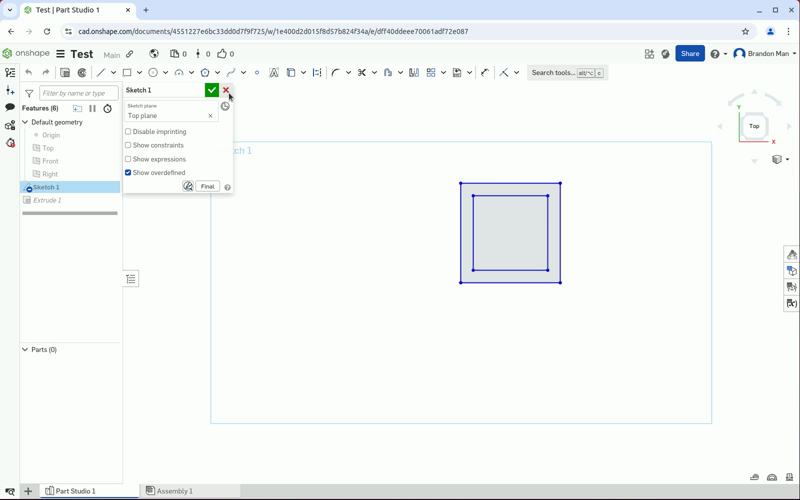
key(shift+s)
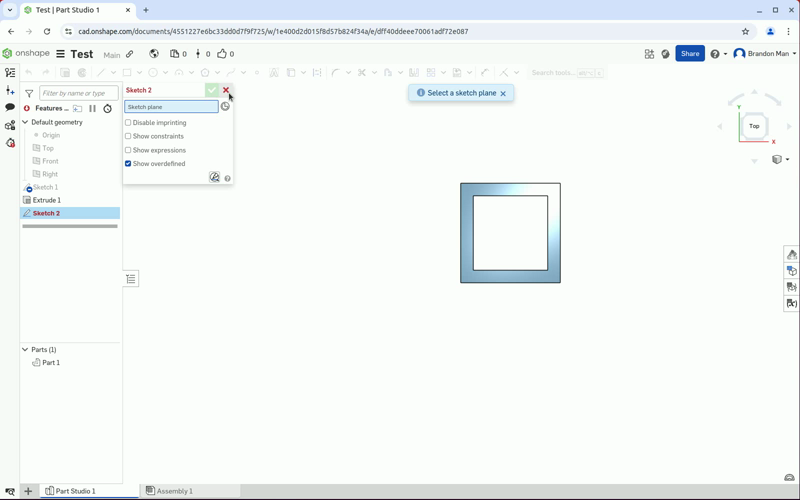
mouse_move(73, 150)
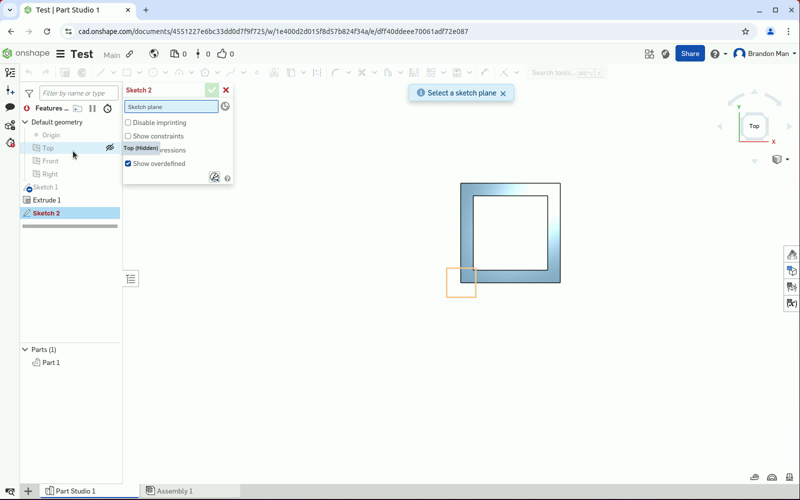
click(73, 150)
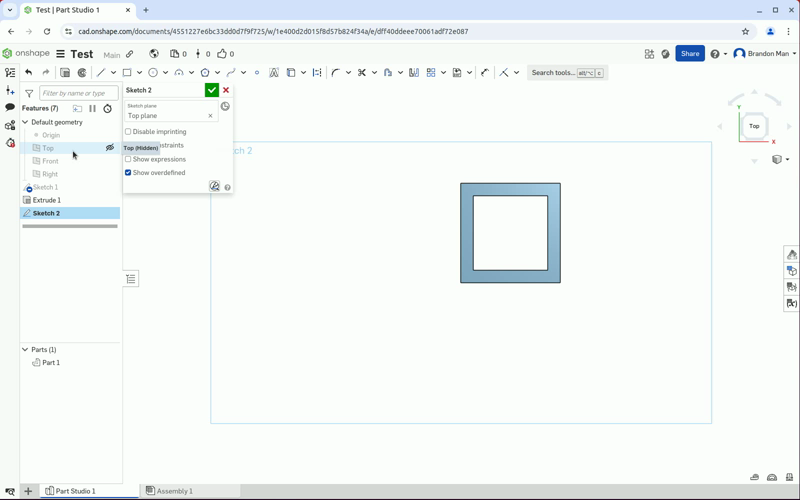
mouse_move(73, 352)
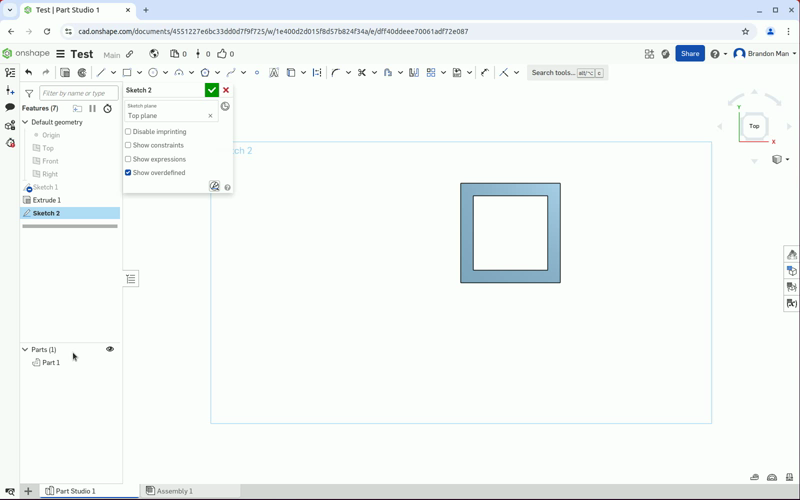
key(y)
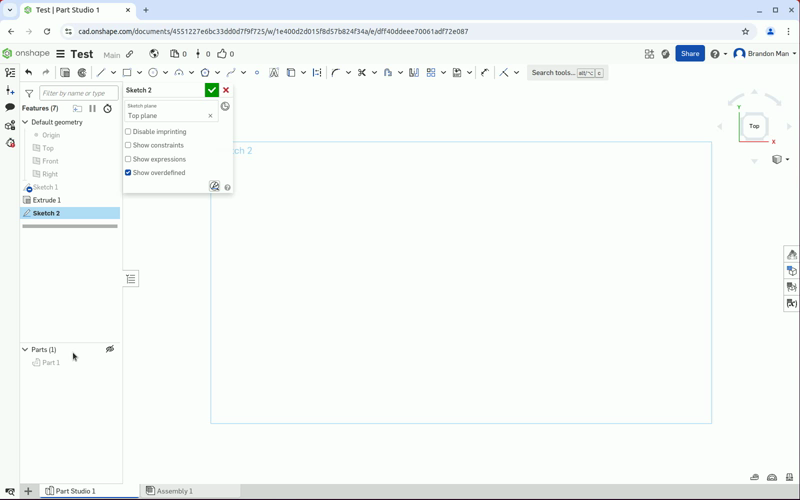
key(l)
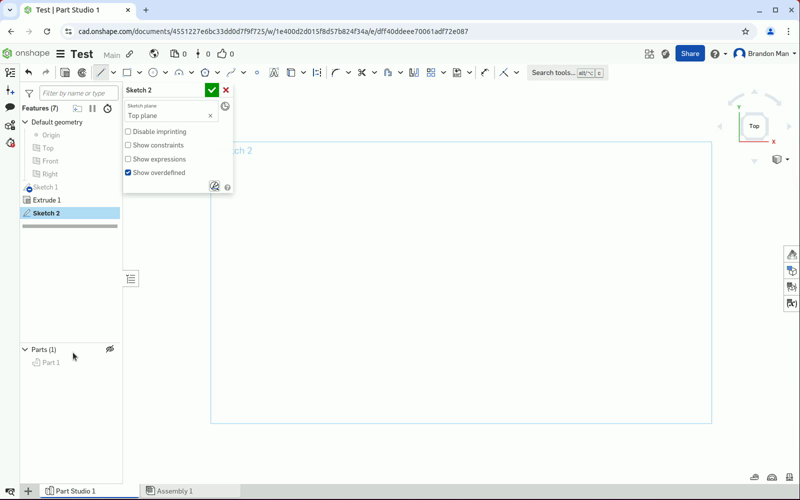
key_down(shift)
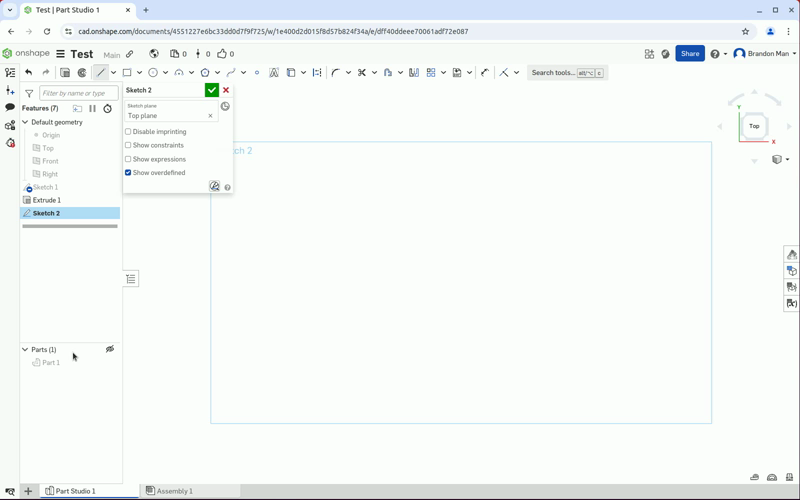
mouse_move(473, 270)
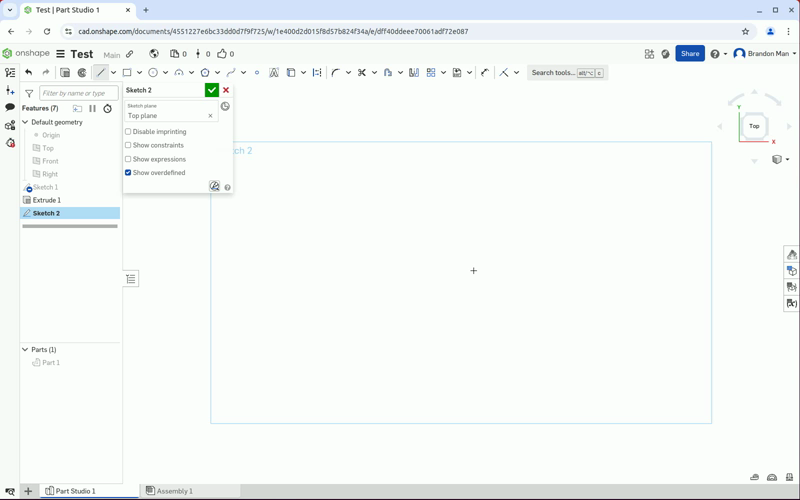
click(473, 270)
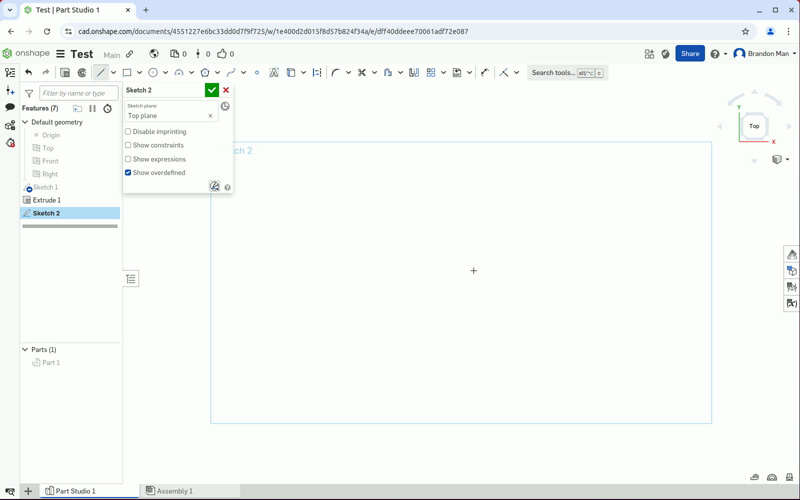
key_up(shift)
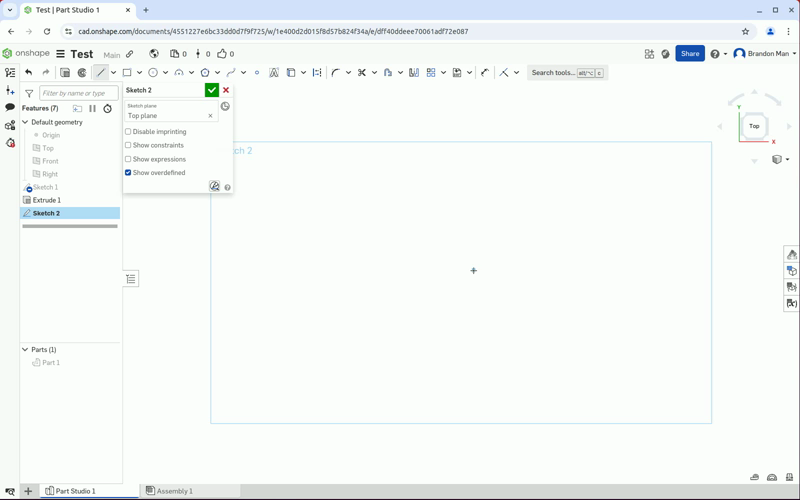
key_down(shift)
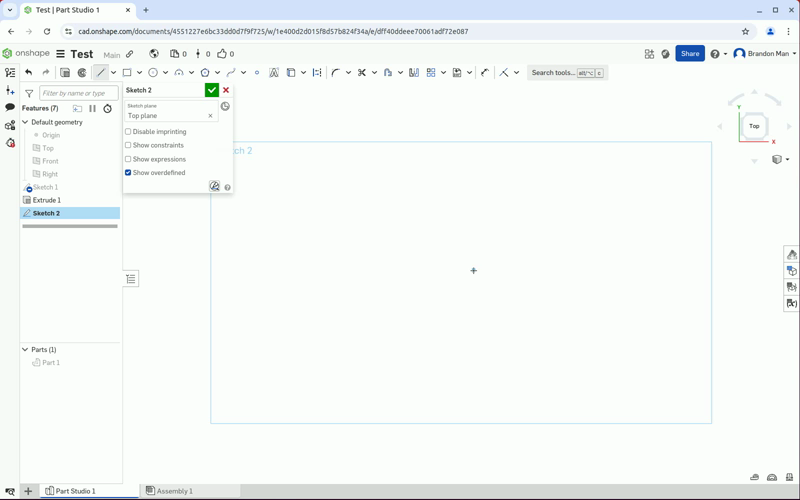
mouse_move(549, 270)
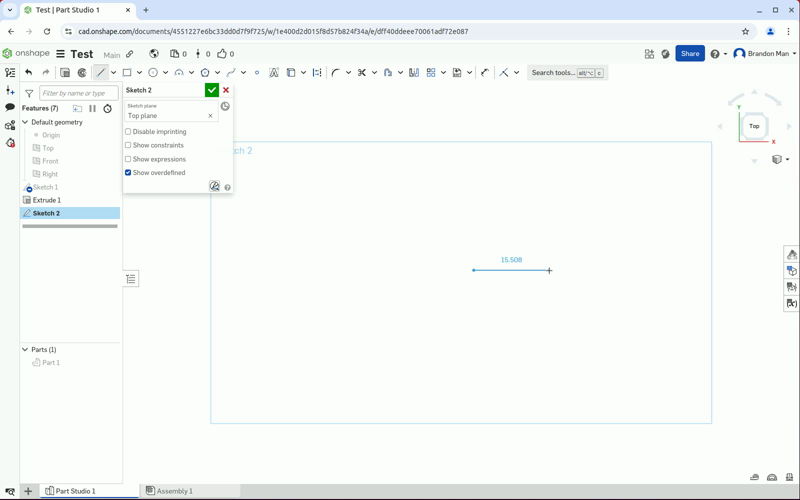
click(549, 270)
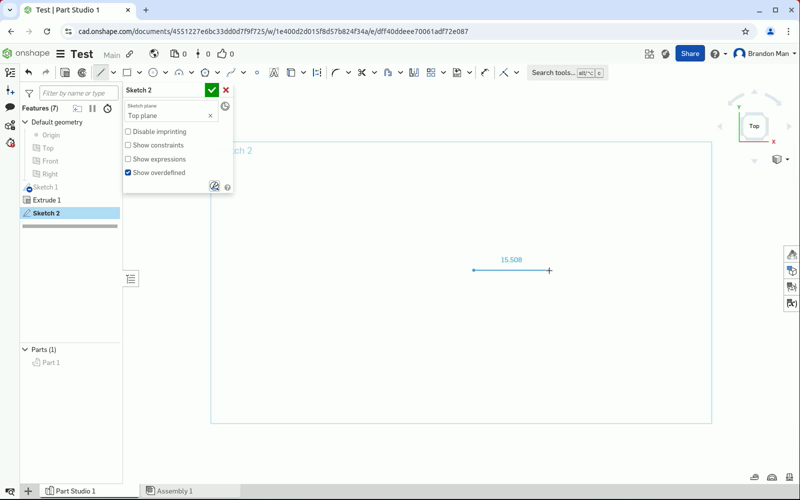
key_up(shift)
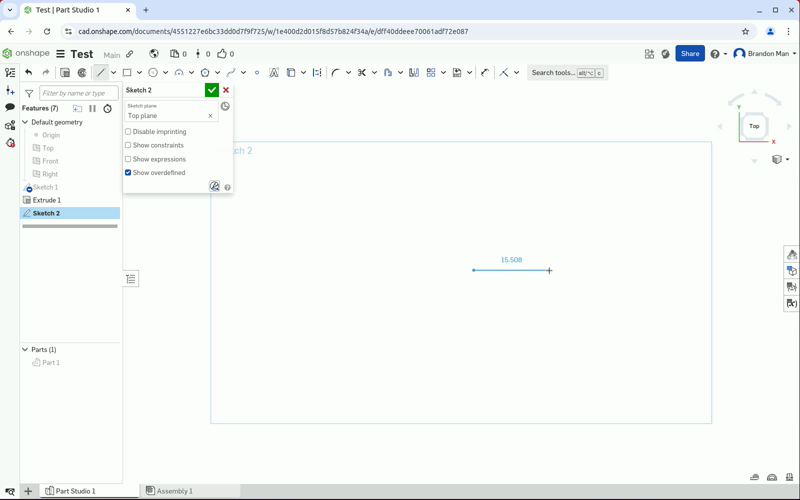
key_down(shift)
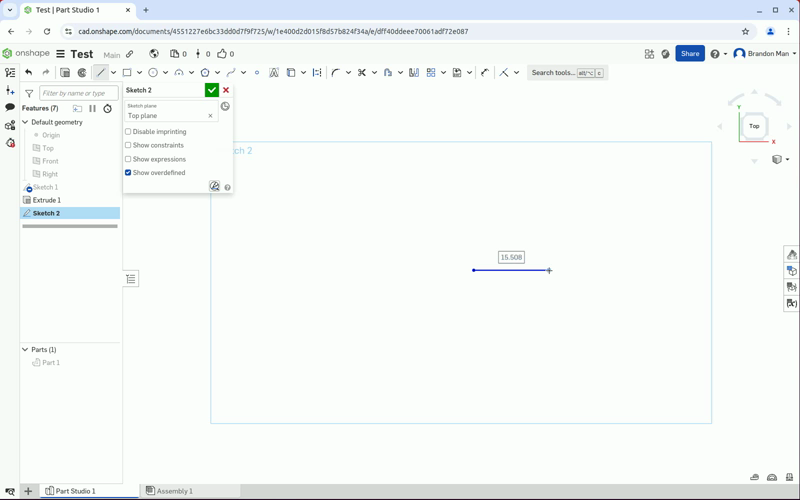
mouse_move(549, 194)
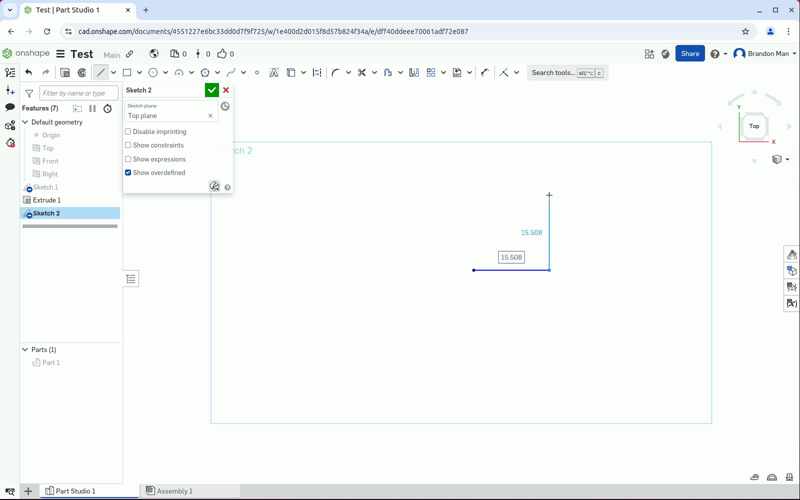
click(549, 194)
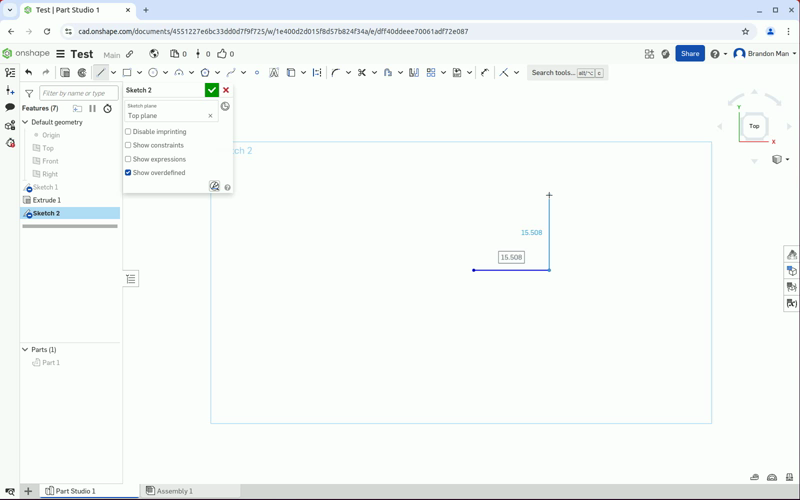
key_up(shift)
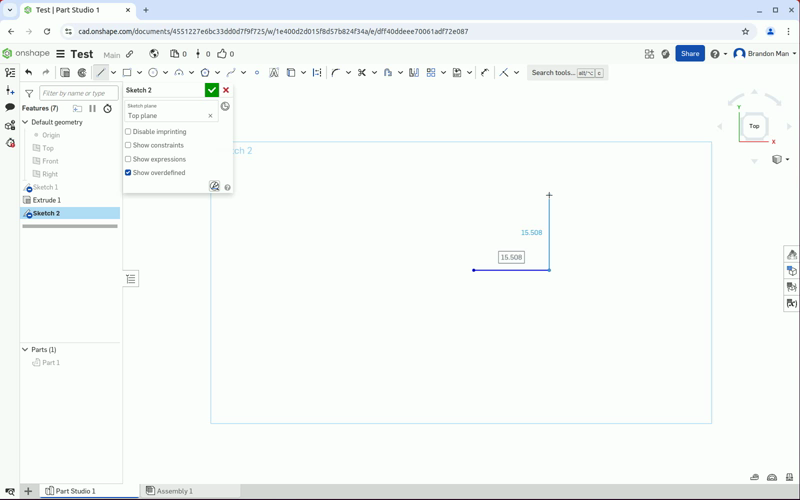
key_down(shift)
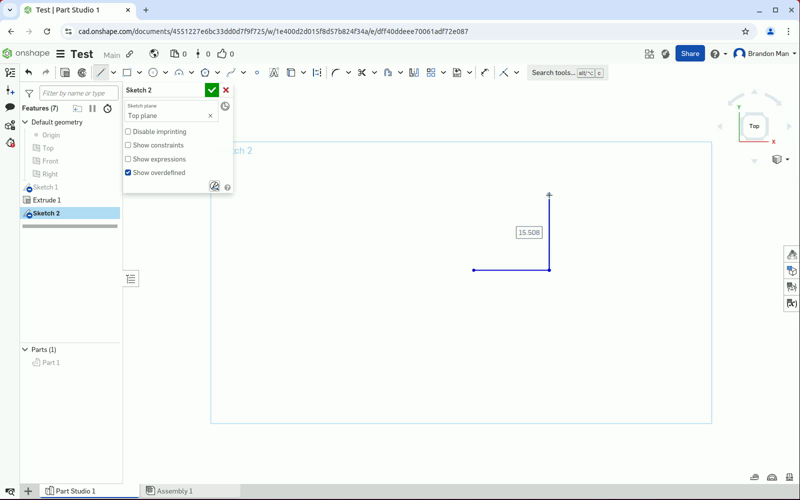
mouse_move(473, 194)
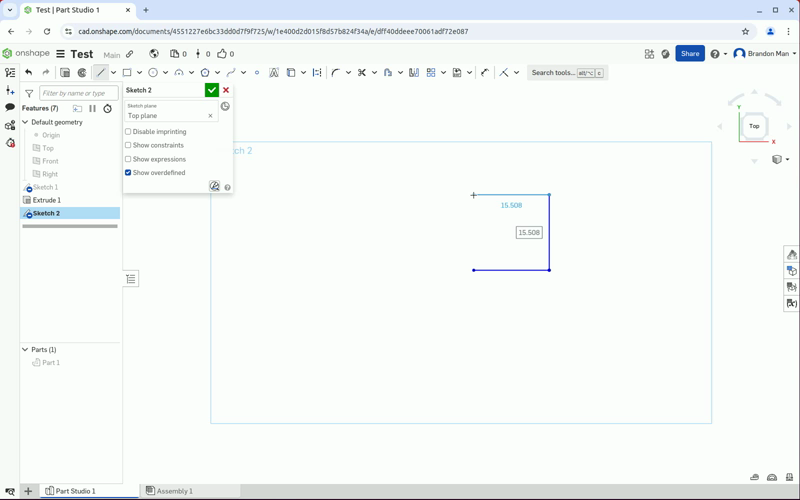
click(473, 194)
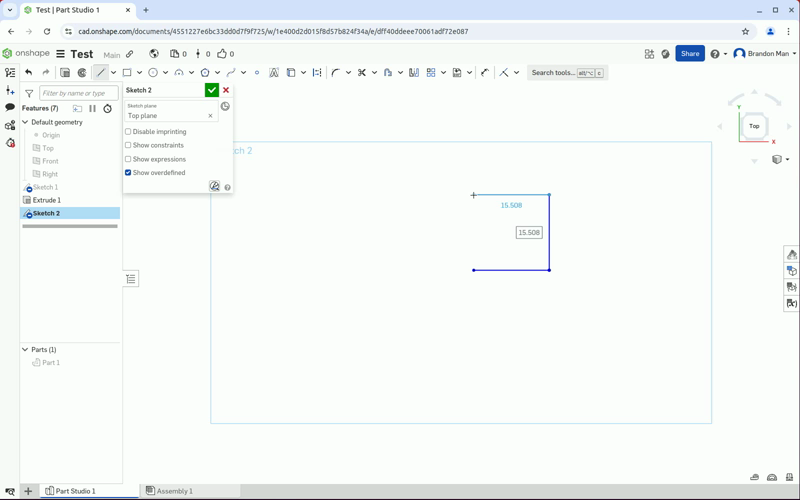
key_up(shift)
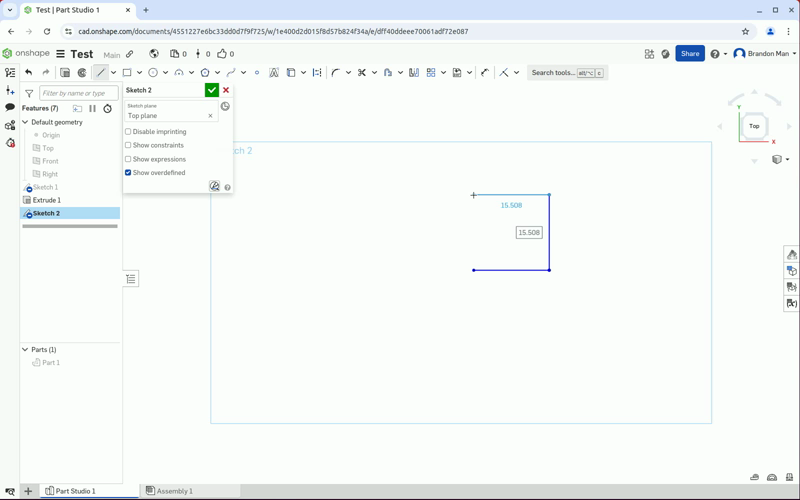
key_down(shift)
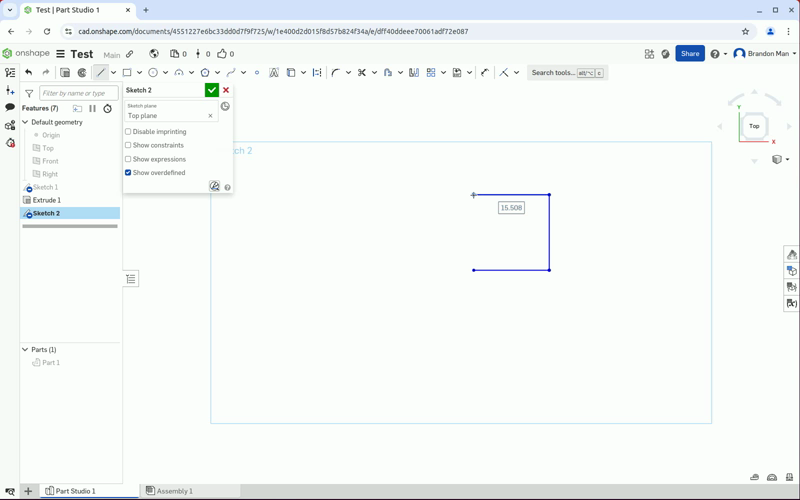
mouse_move(473, 270)
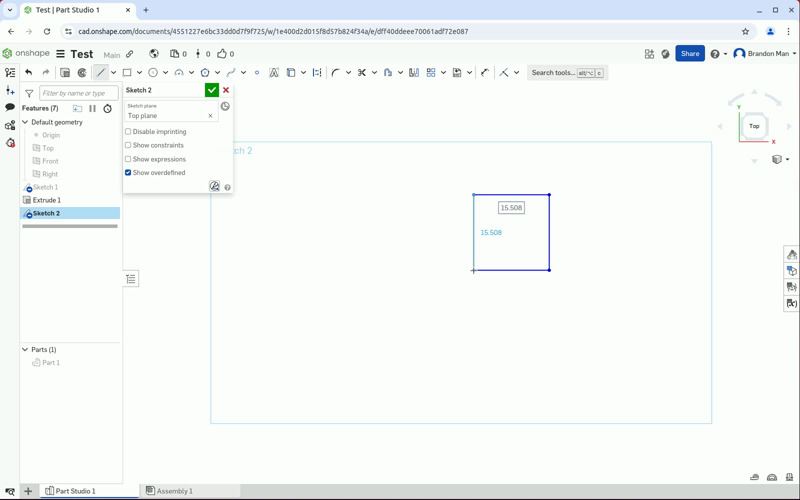
key_up(shift)
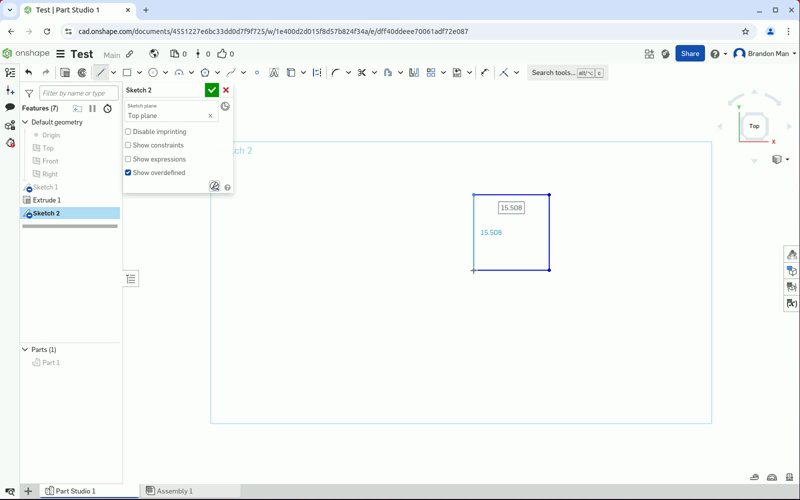
click(473, 270)
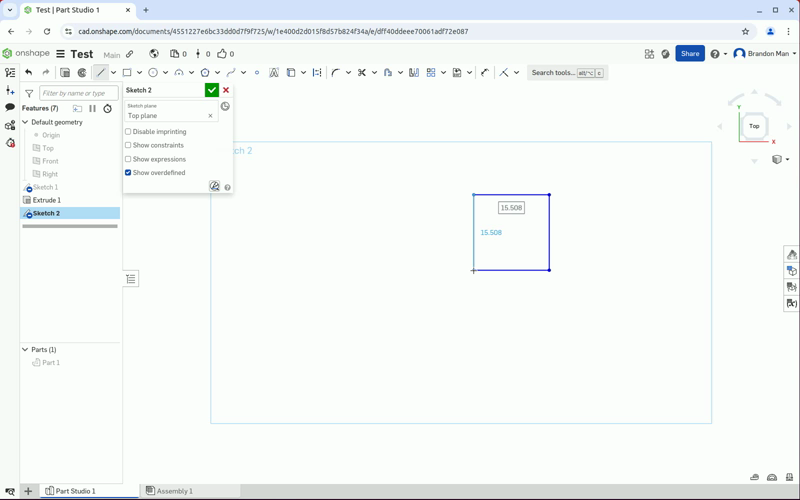
key(esc)
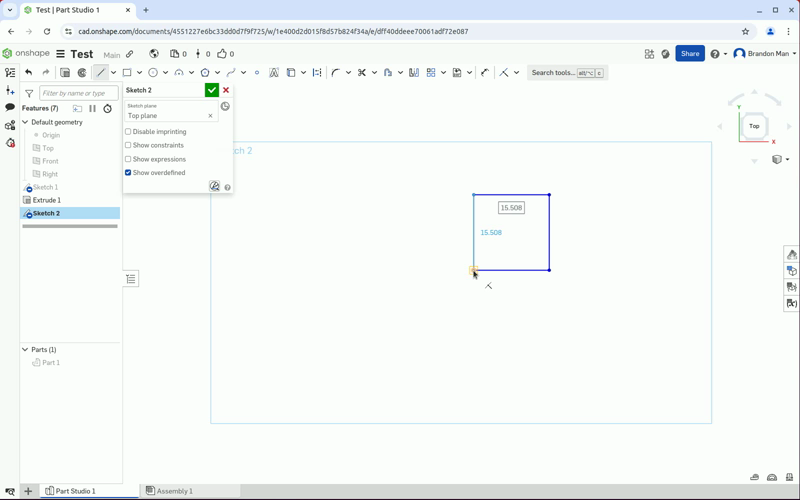
mouse_move(529, 260)
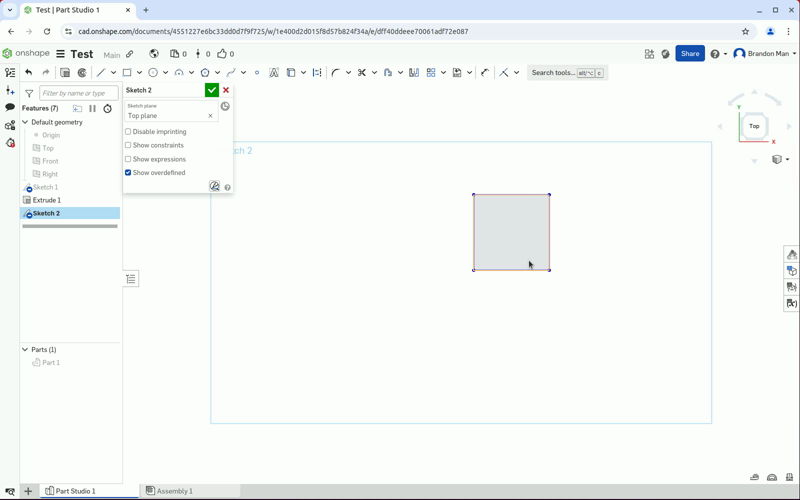
click(529, 260)
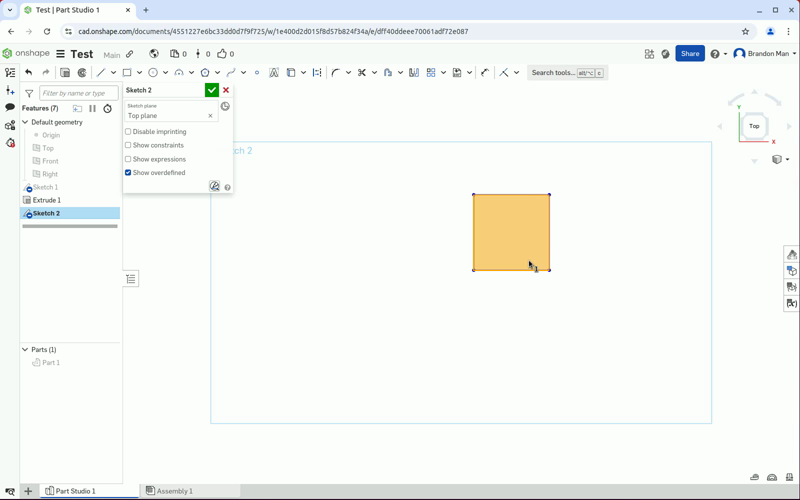
mouse_move(73, 352)
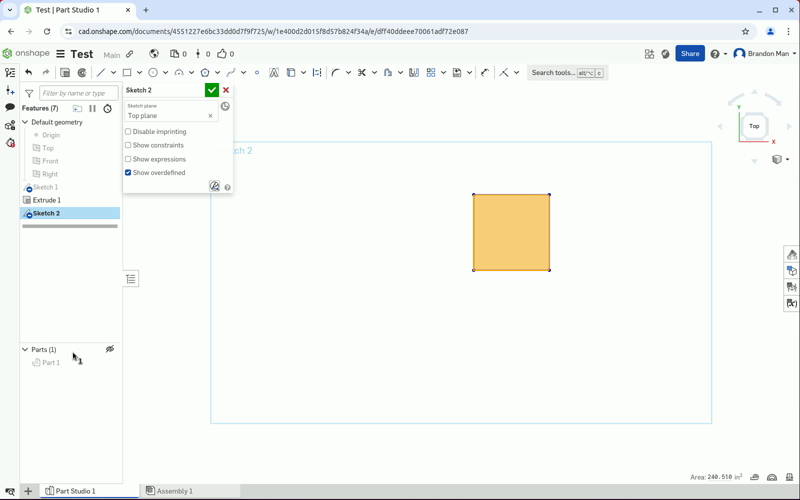
key(shift+y)
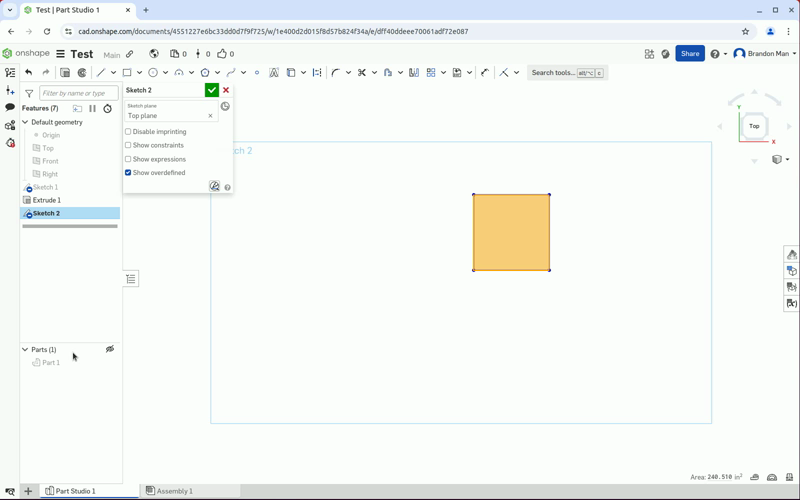
key(shift+e)
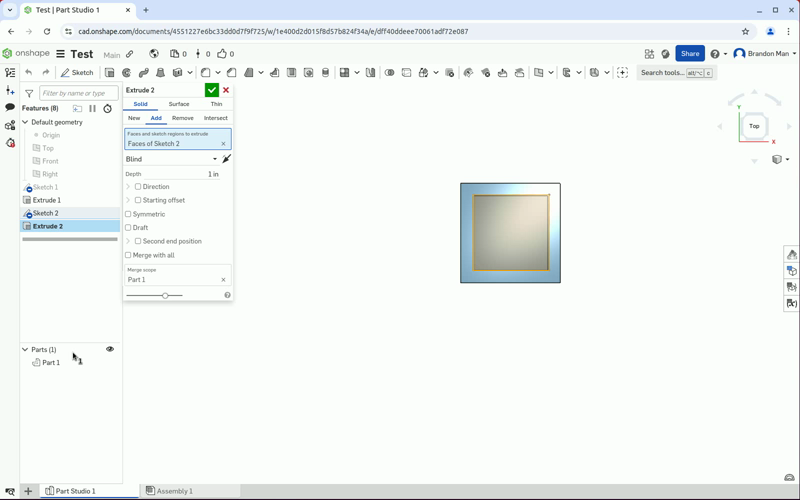
mouse_move(143, 106)
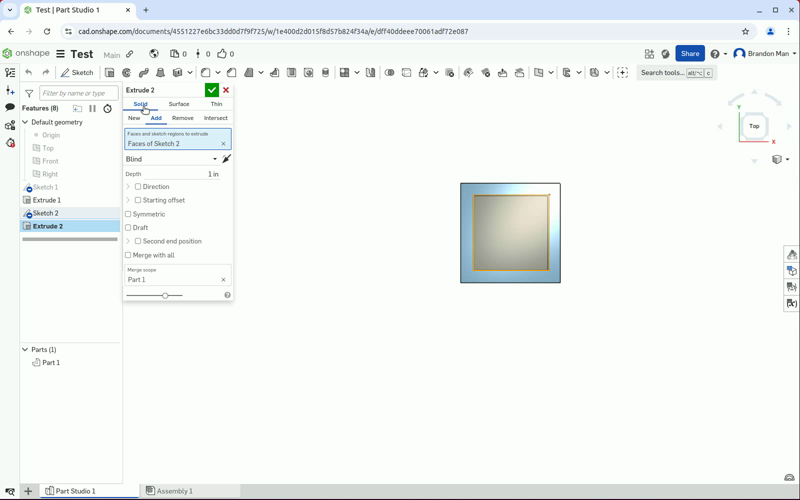
click(143, 106)
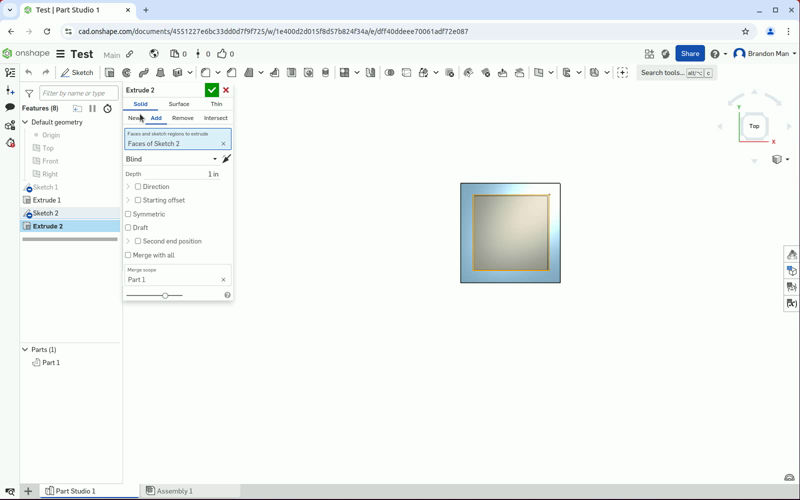
mouse_move(137, 120)
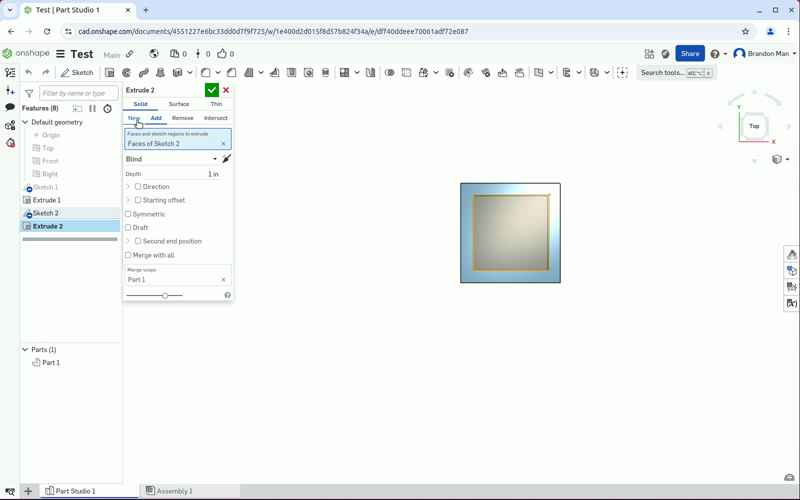
click(137, 120)
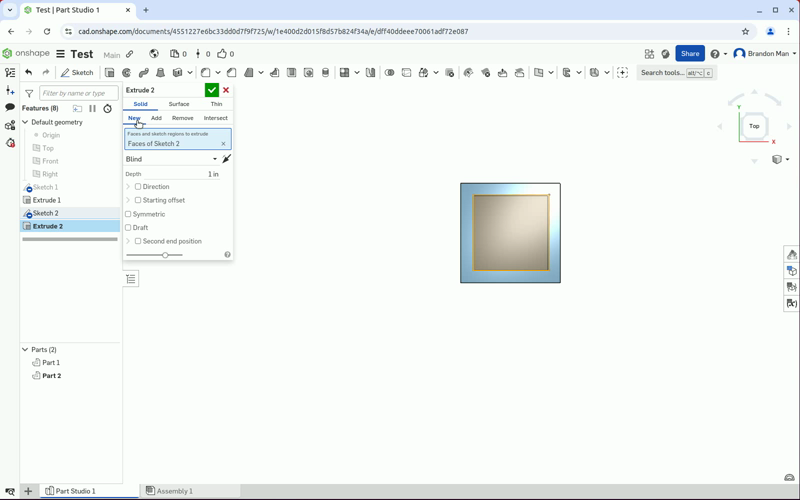
key(tab, 4)
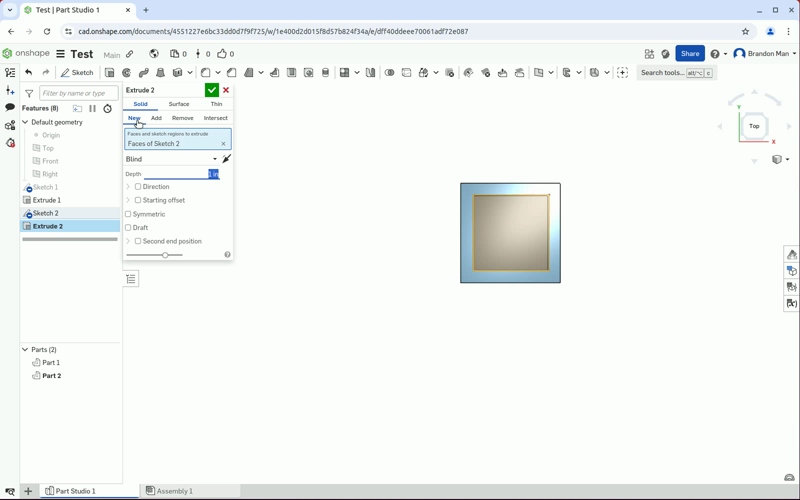
text(2.648)
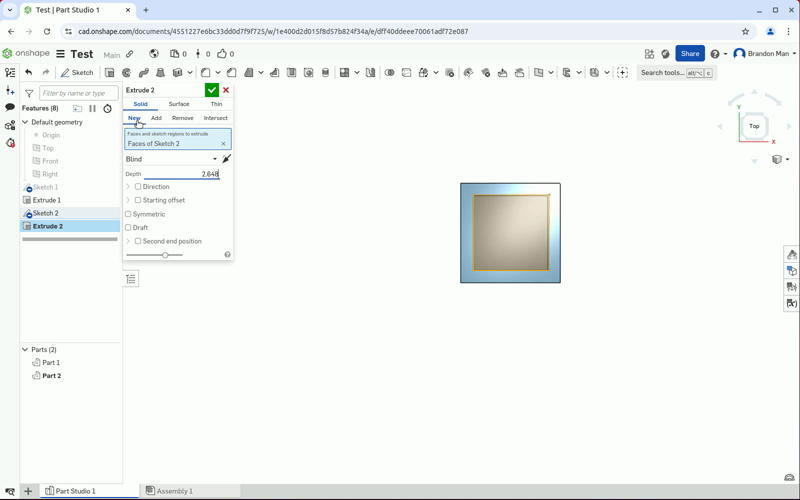
key(enter)
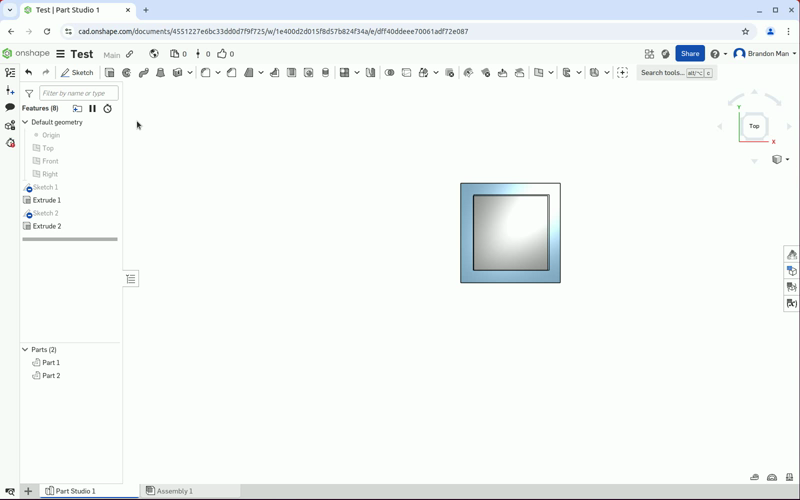
key(shift+h)
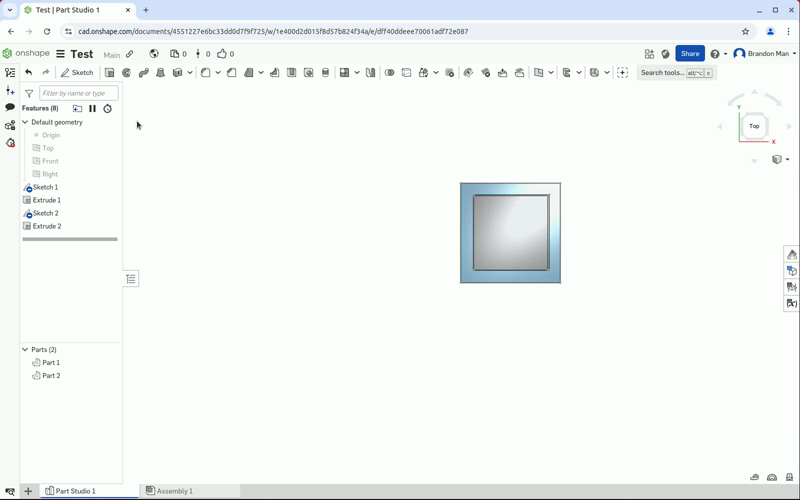
key(shift+h)
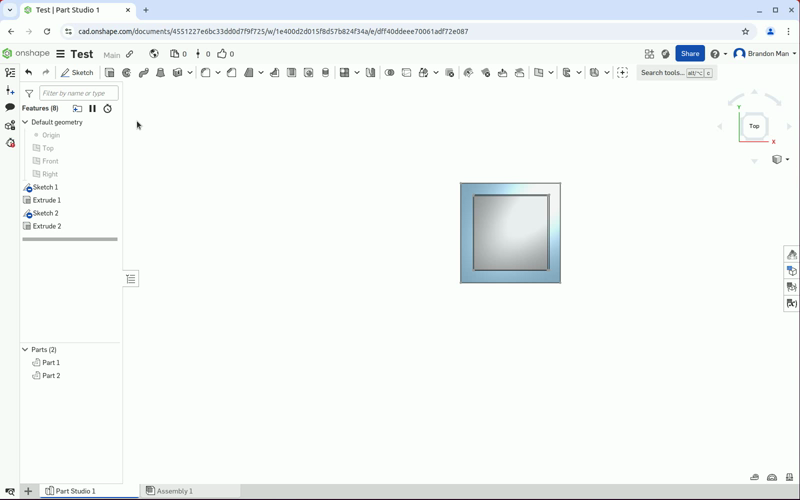
key(shift+7)
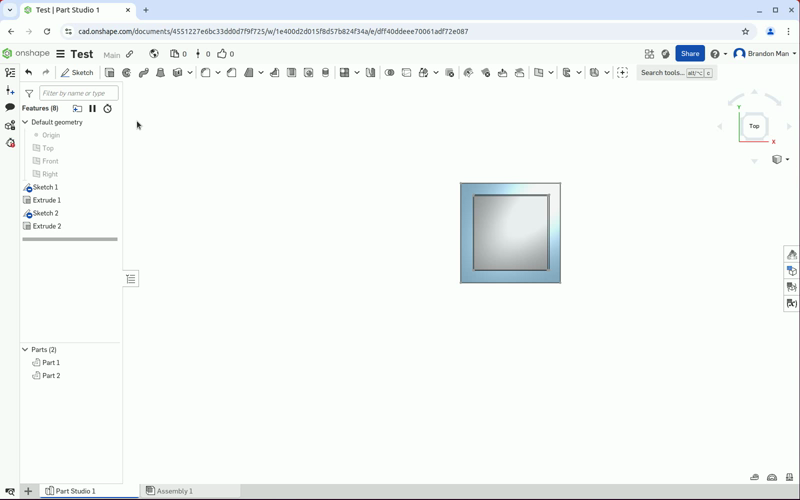
key(up, 3)
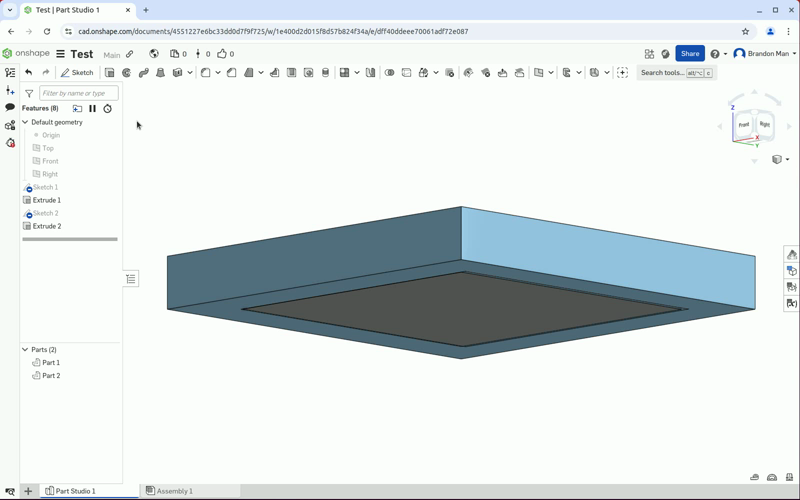
key(left, 3)
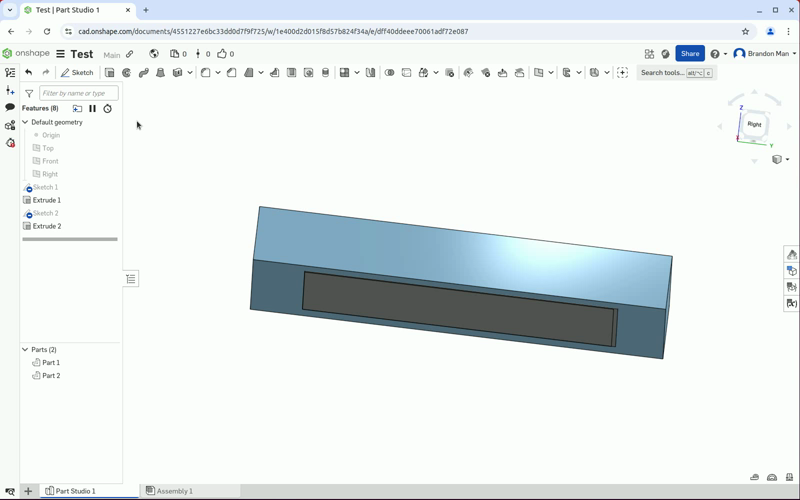
key(right, 3)
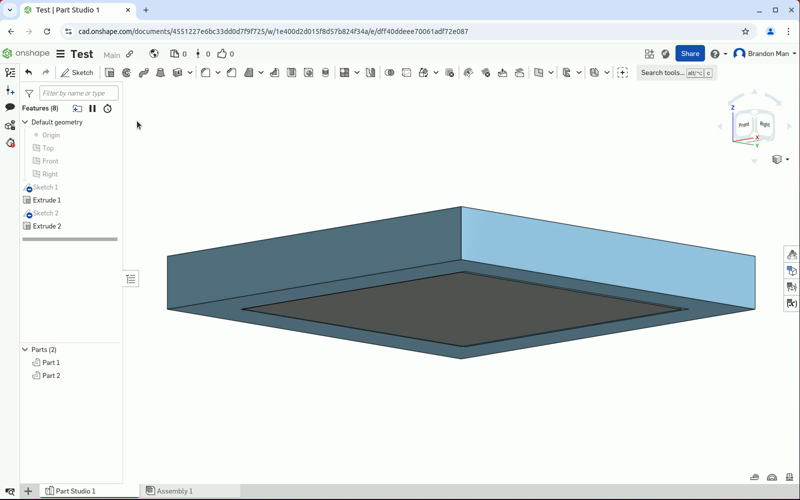
key(down, 3)
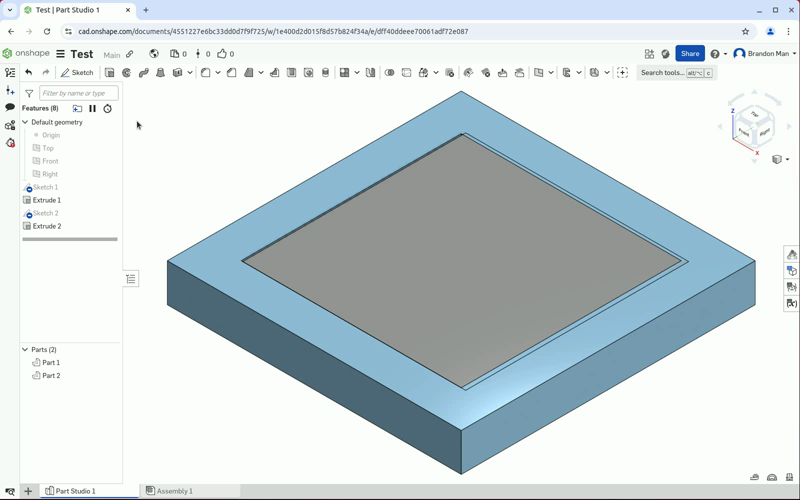
mouse_move(73, 189)
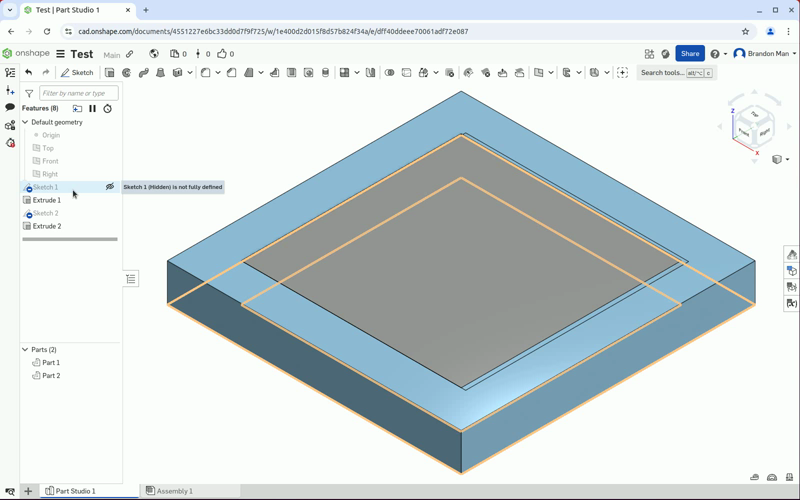
click(73, 189)